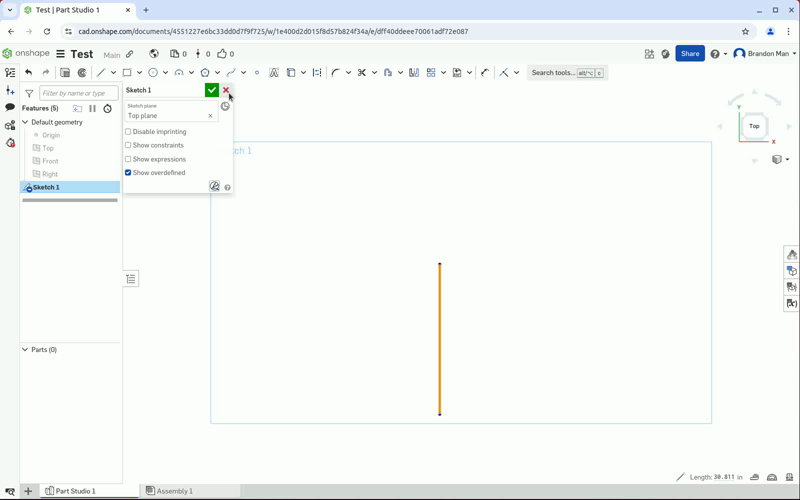
key(shift+h)
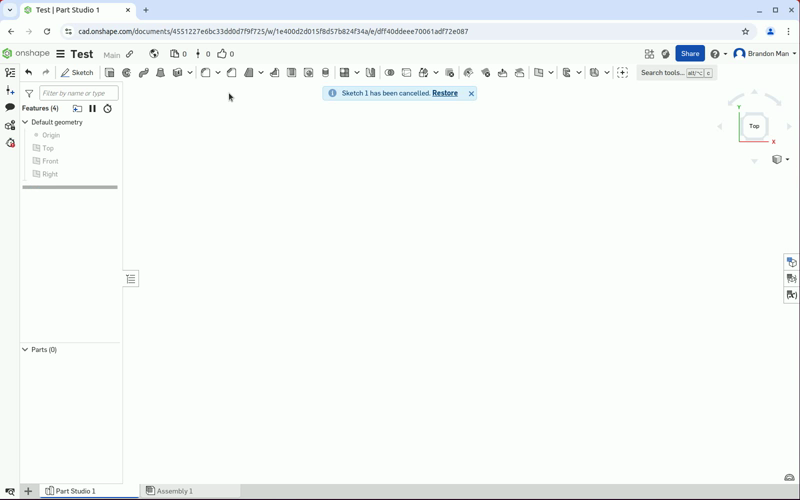
mouse_move(73, 352)
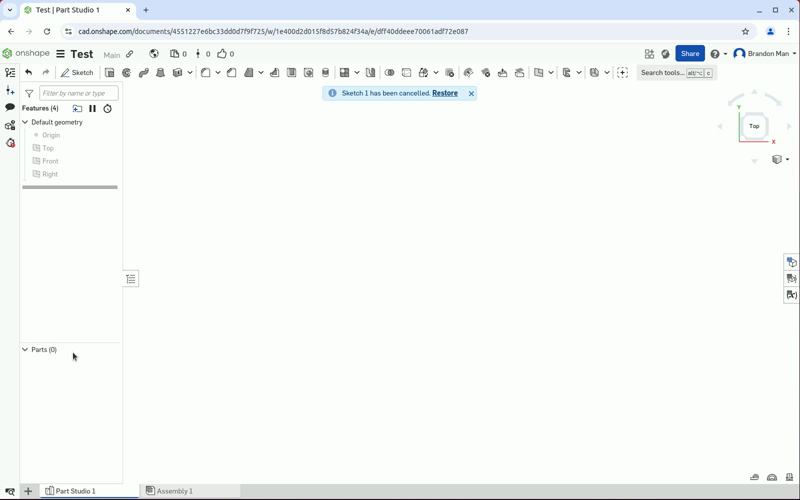
key(y)
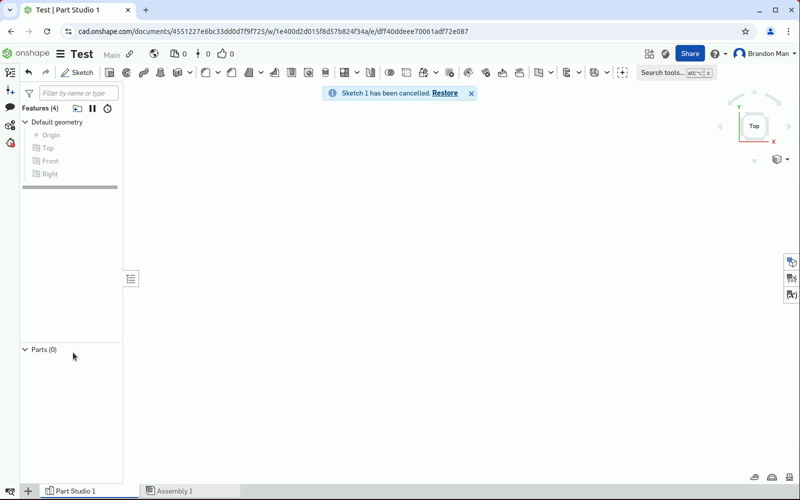
key(shift+p)
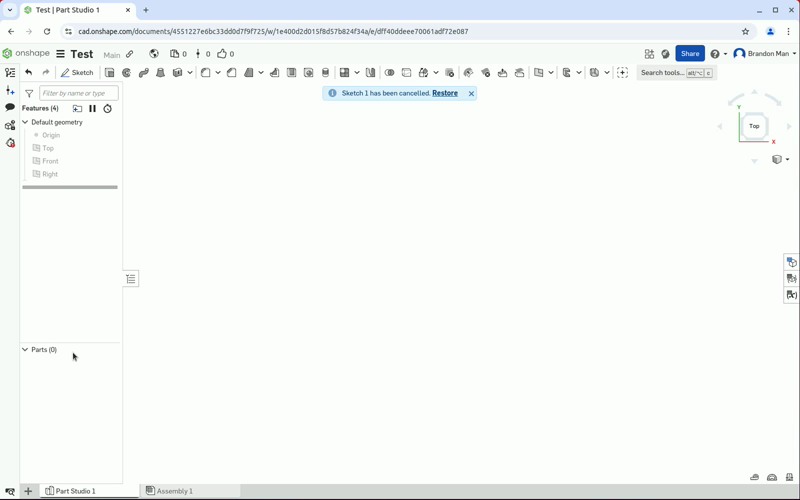
key(space)
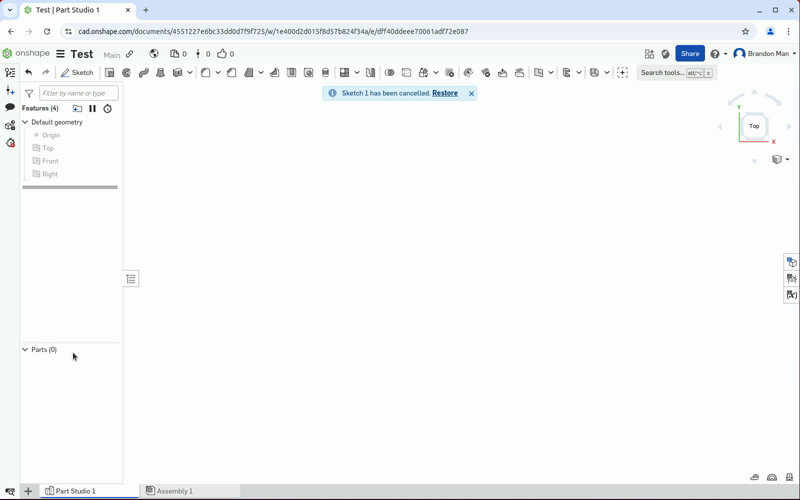
key_down(shift)
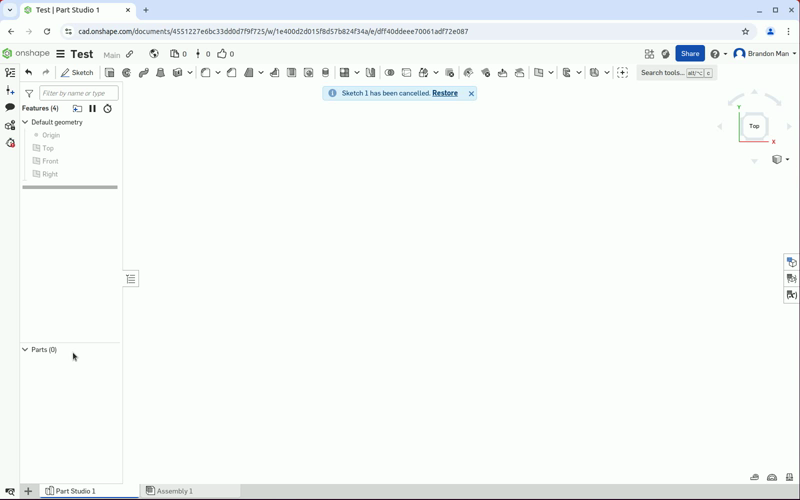
key(up)
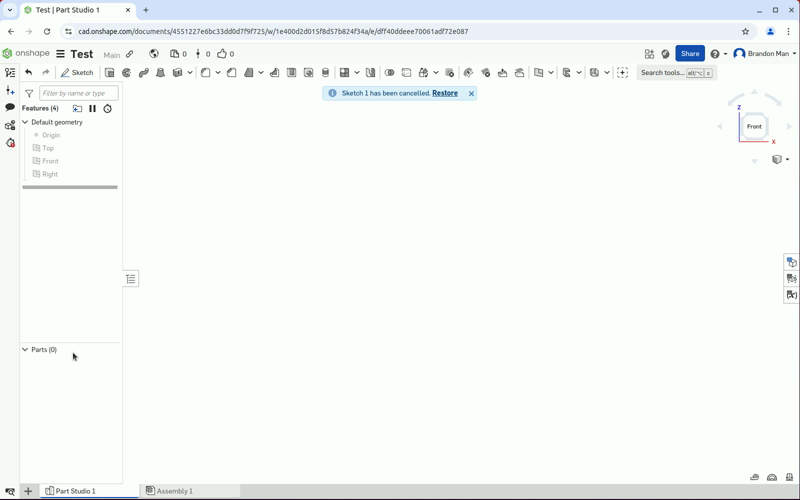
key_up(shift)
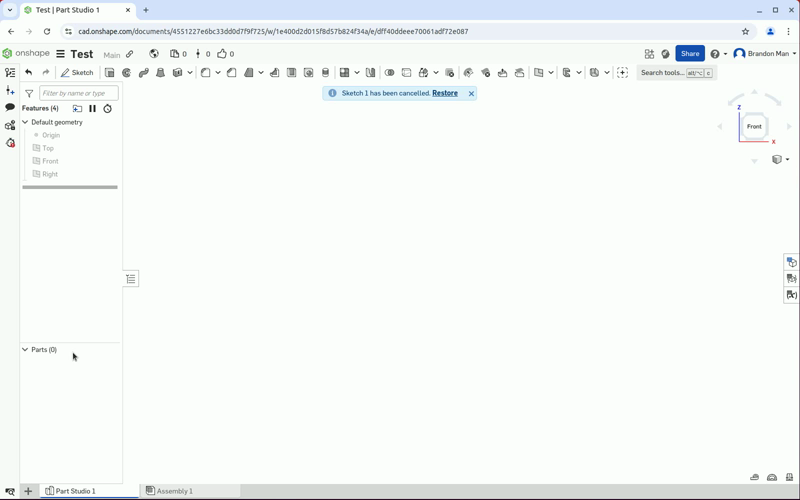
mouse_move(73, 352)
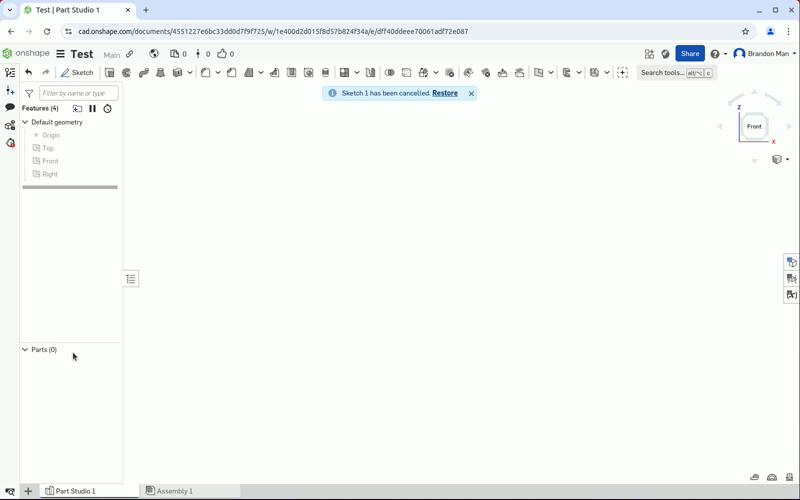
key(shift+y)
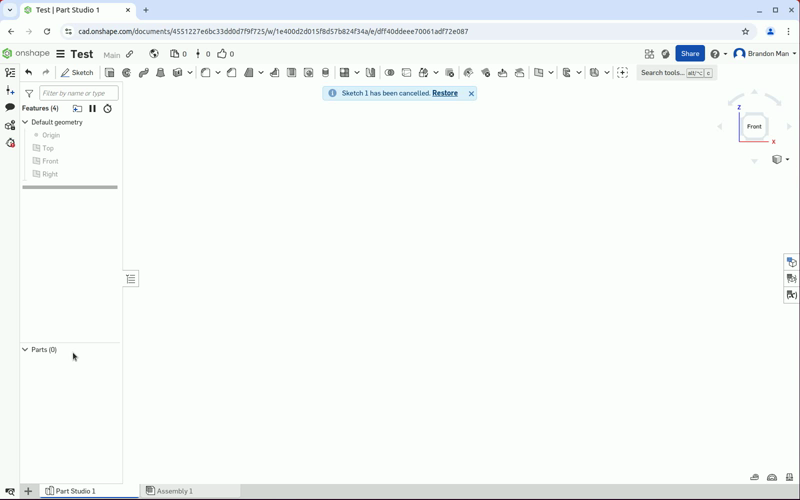
key(shift+s)
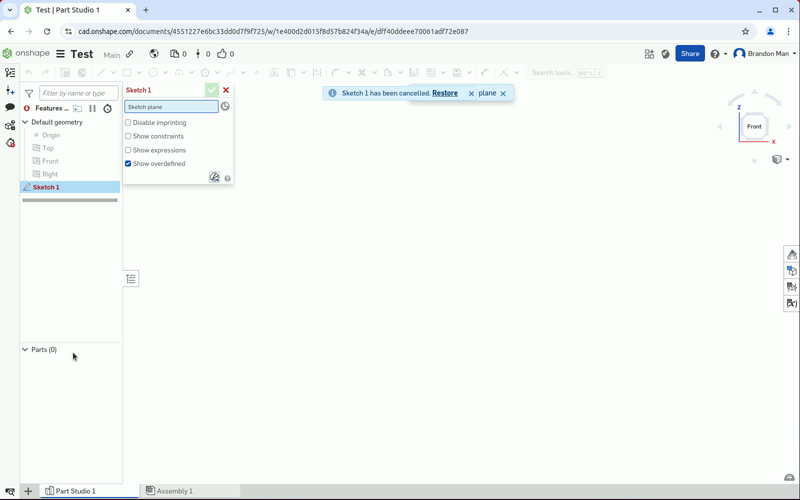
mouse_move(73, 163)
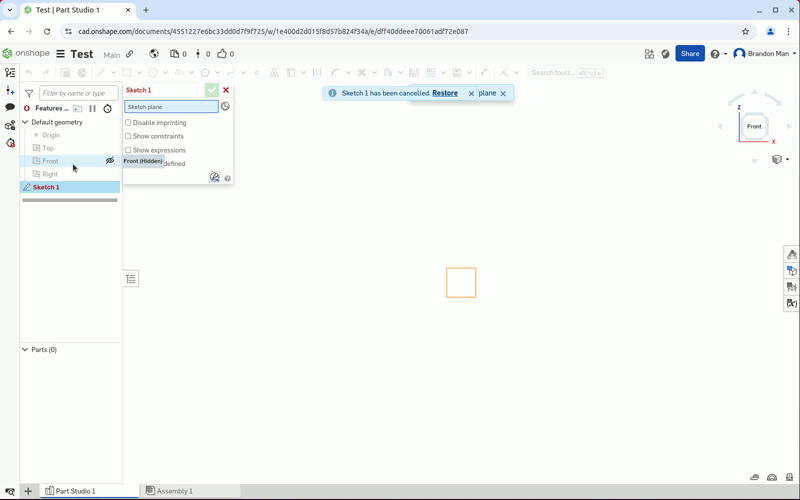
click(73, 163)
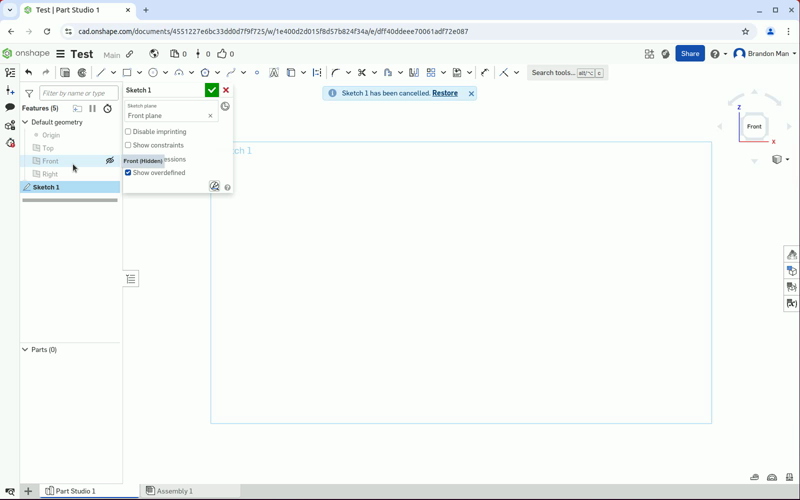
mouse_move(73, 352)
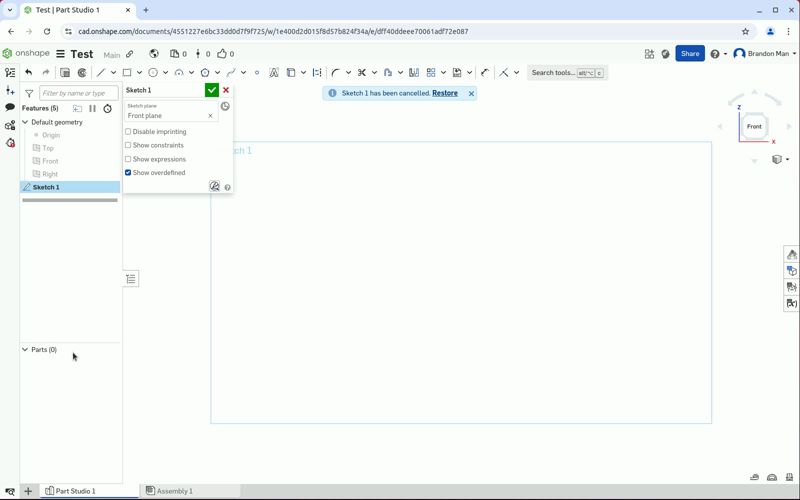
key(y)
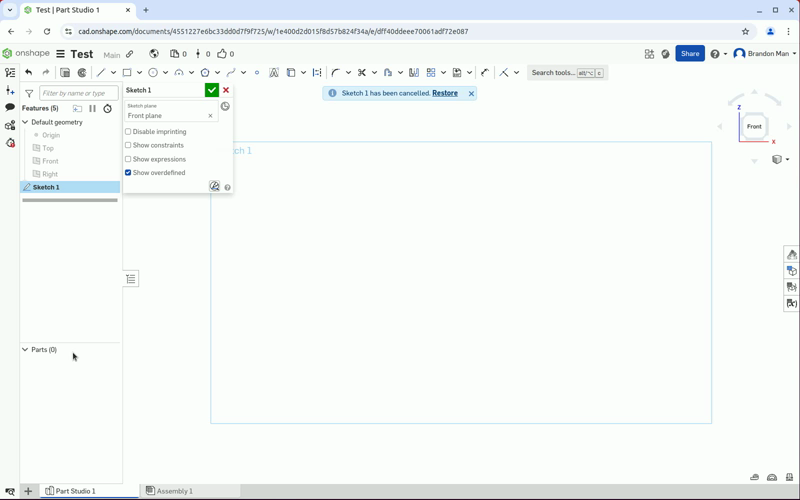
key(l)
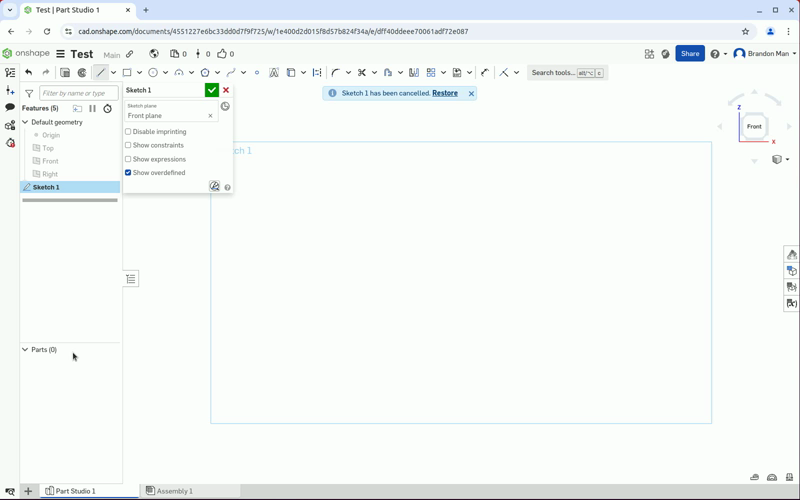
key_down(shift)
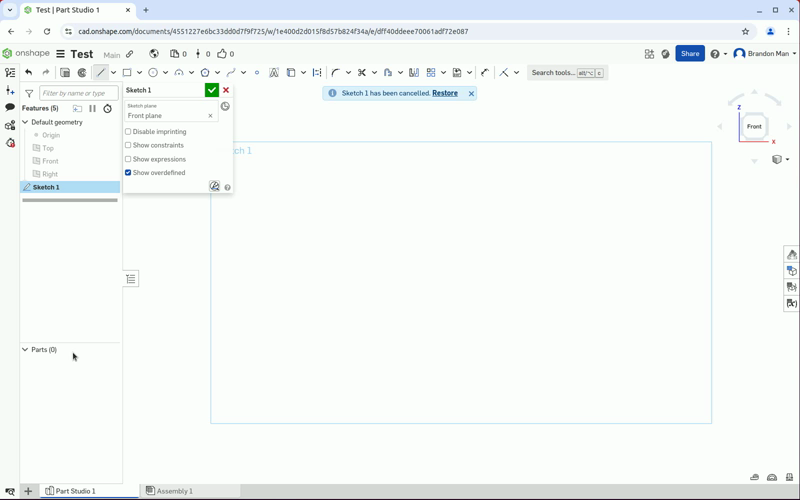
mouse_move(460, 282)
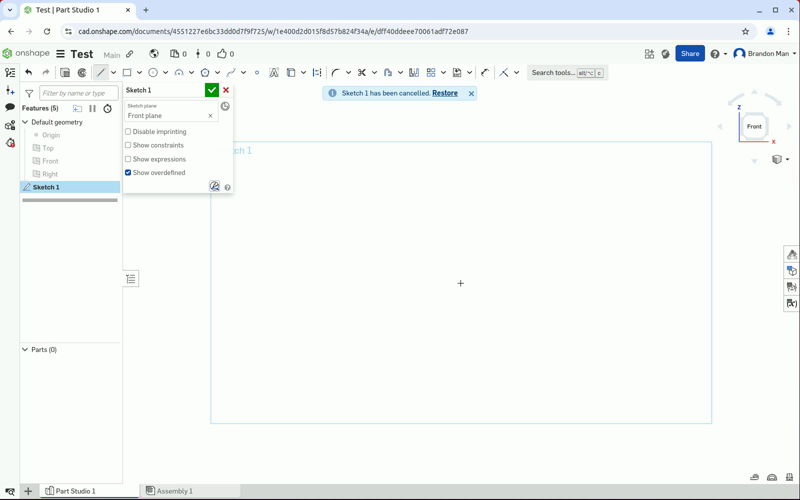
click(460, 282)
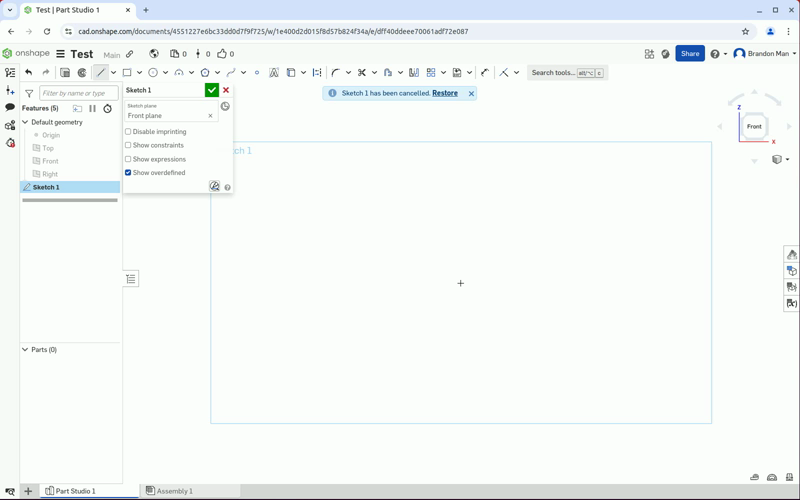
key_up(shift)
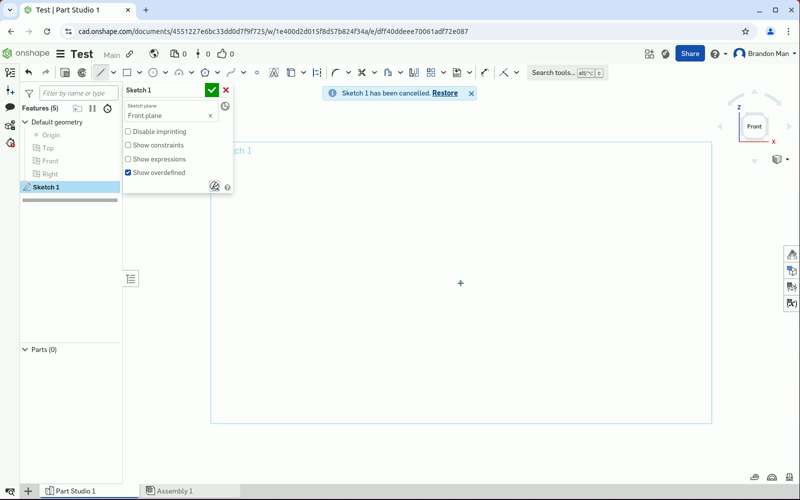
key_down(shift)
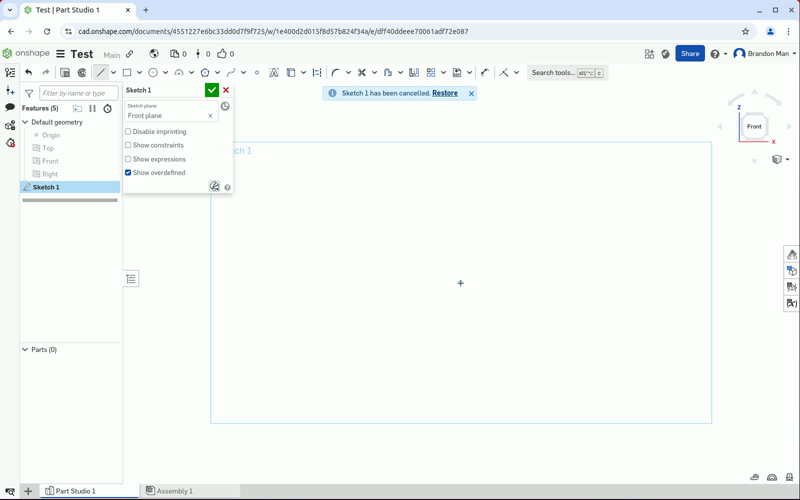
mouse_move(573, 282)
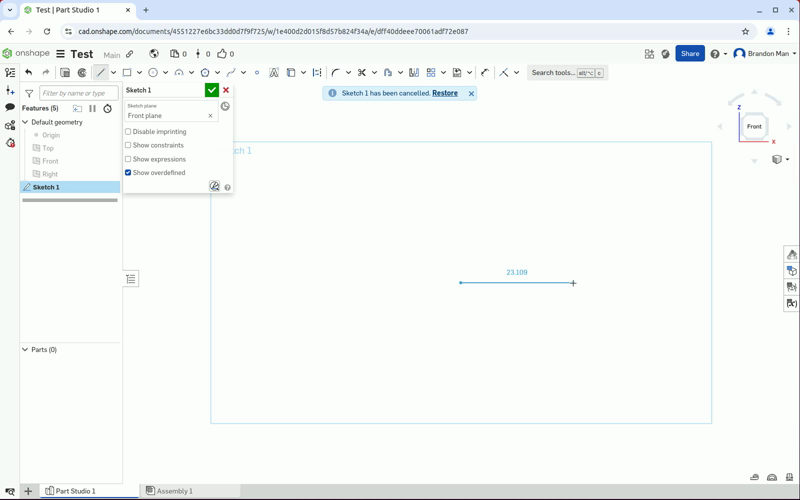
click(573, 282)
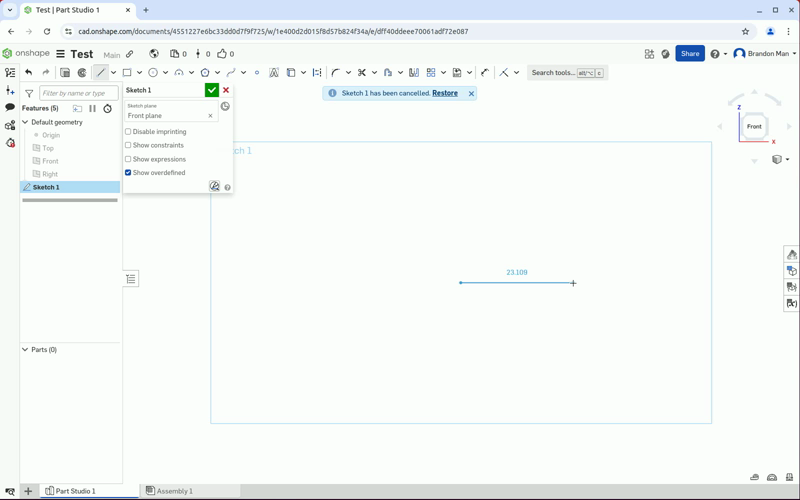
key_up(shift)
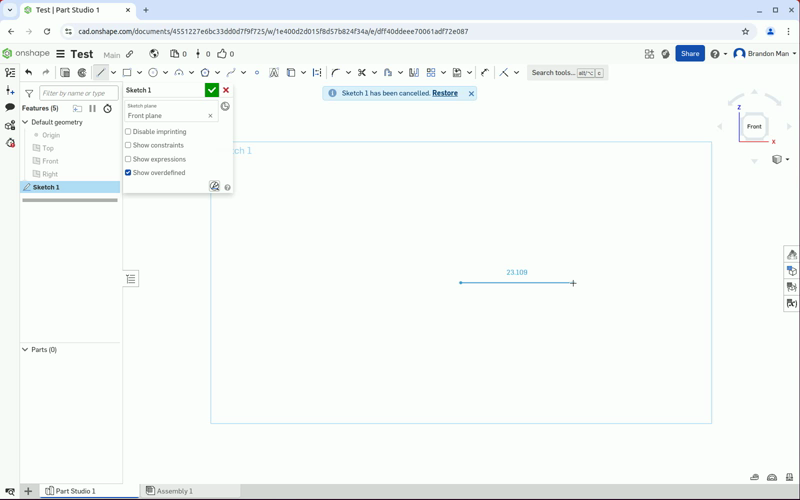
key_down(shift)
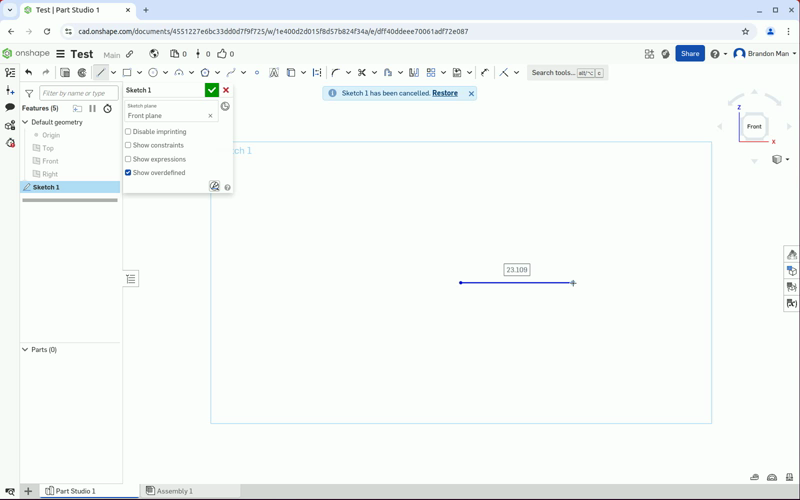
mouse_move(573, 196)
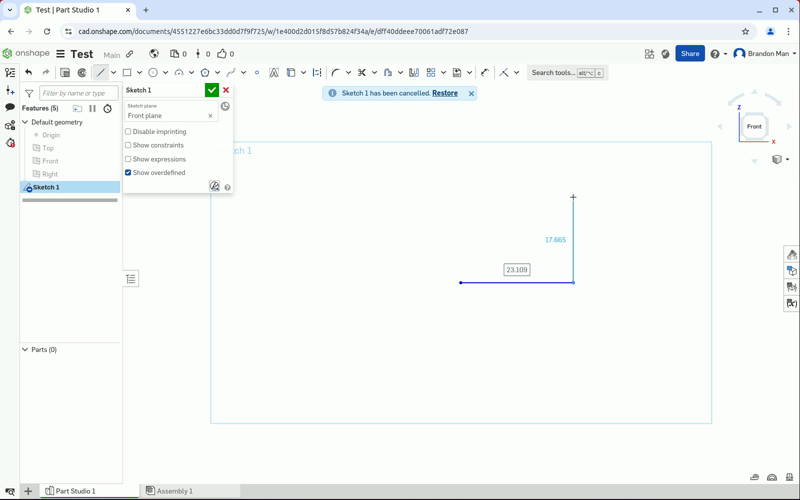
click(573, 196)
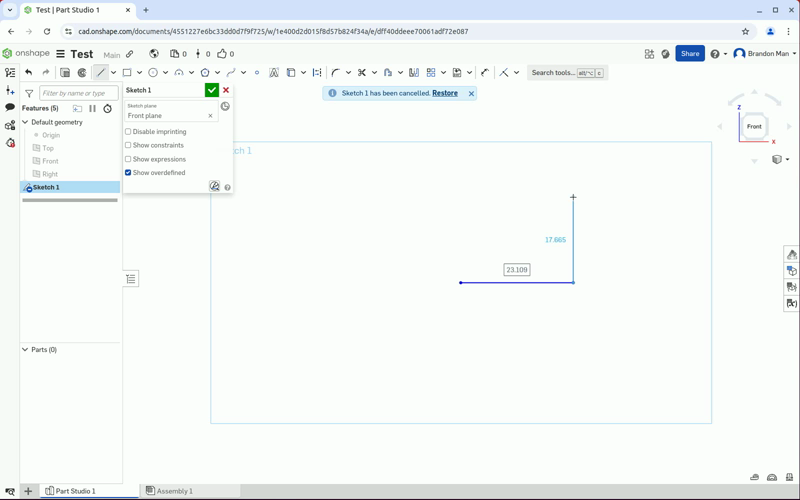
key_up(shift)
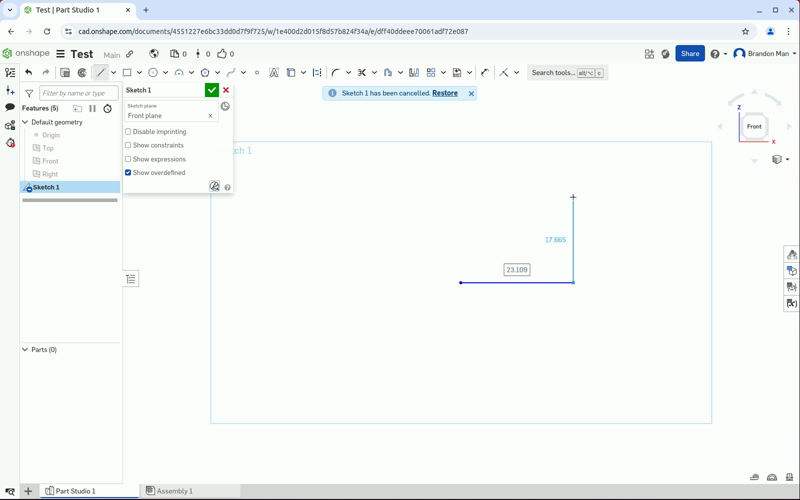
key_down(shift)
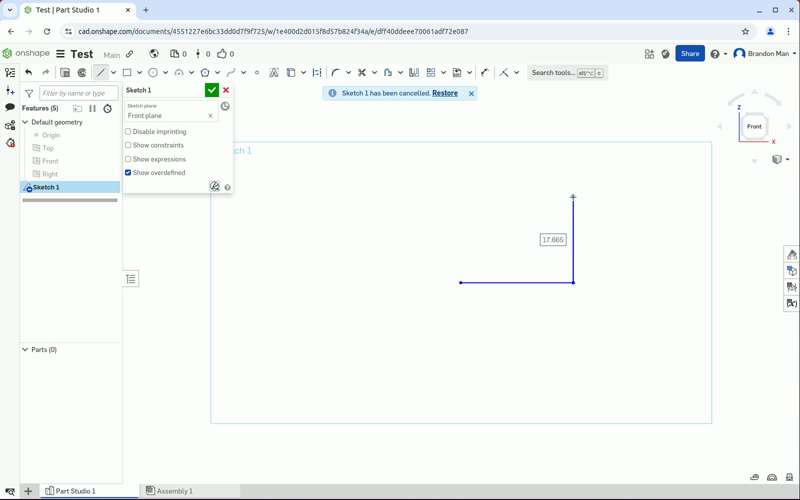
mouse_move(460, 196)
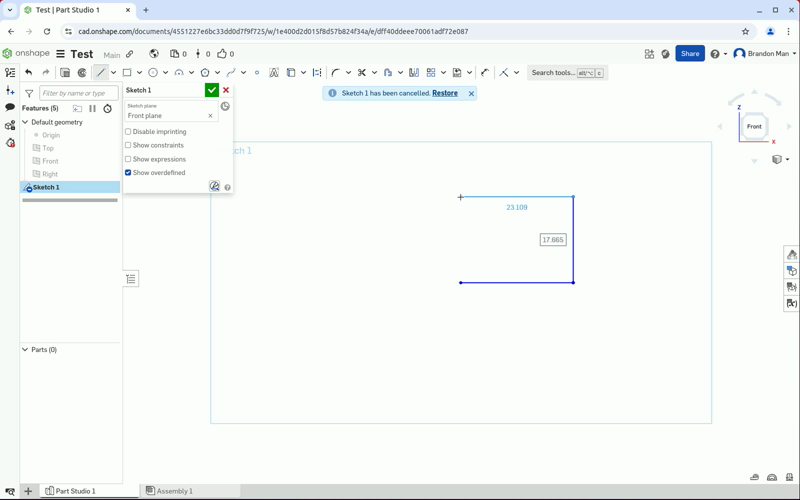
click(460, 196)
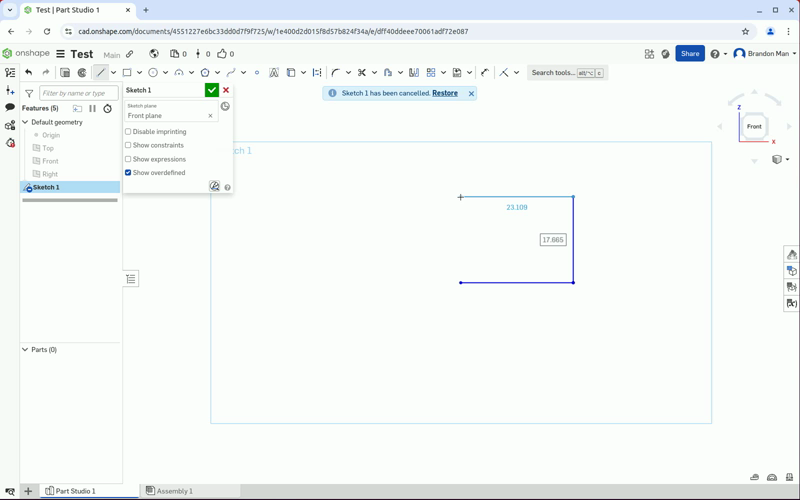
key_up(shift)
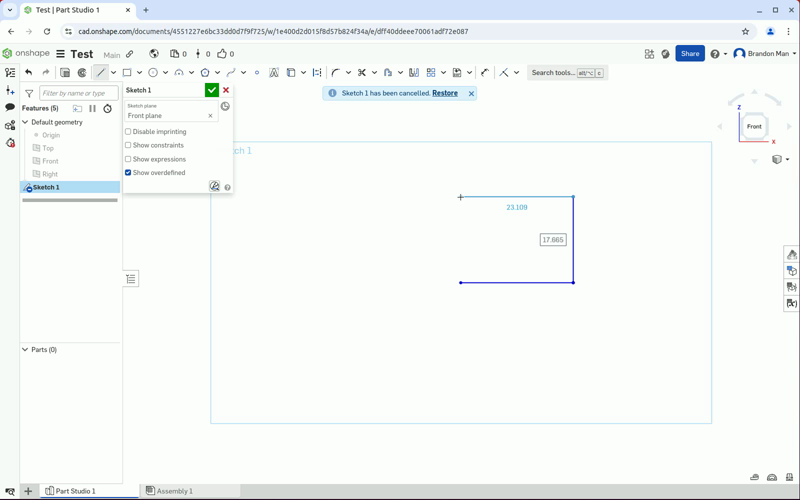
key_down(shift)
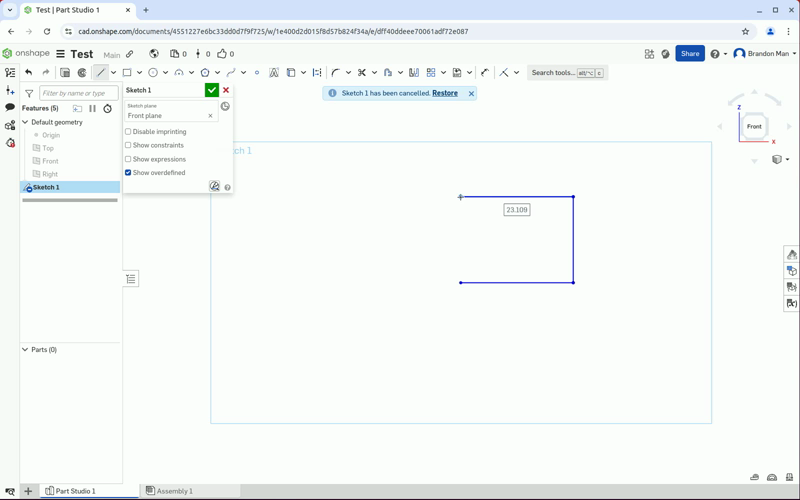
mouse_move(460, 282)
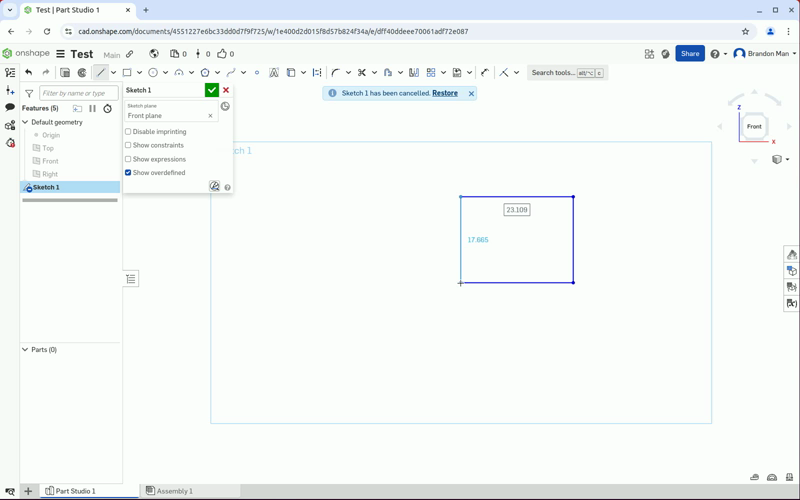
key_up(shift)
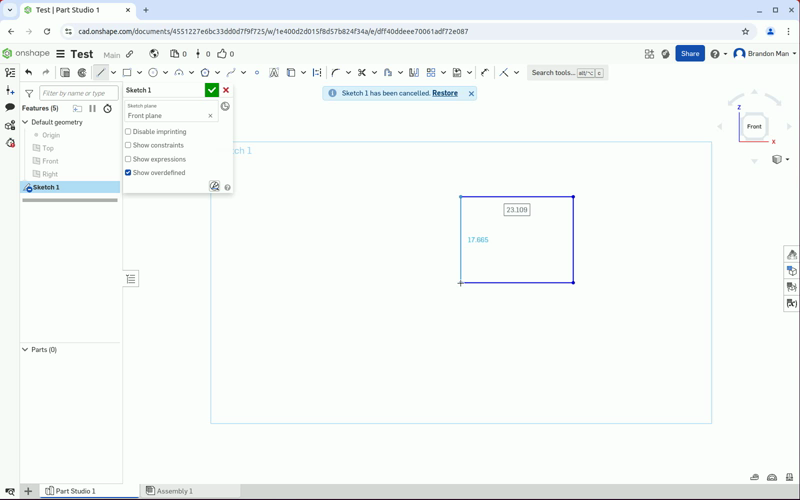
click(460, 282)
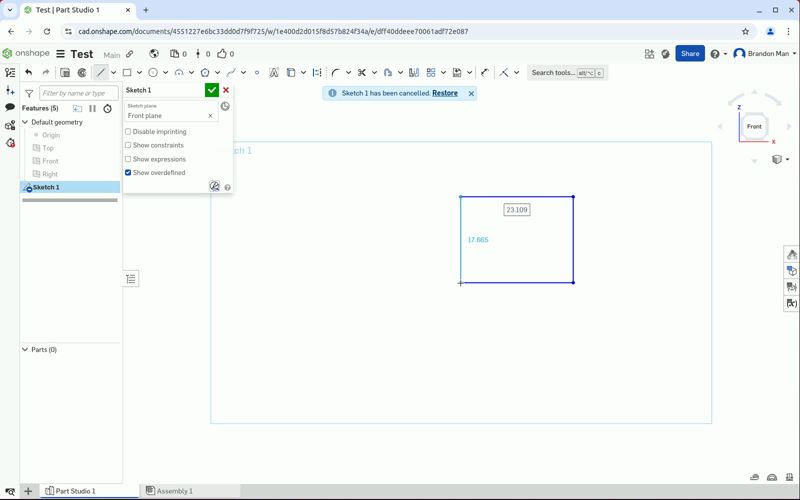
key(esc)
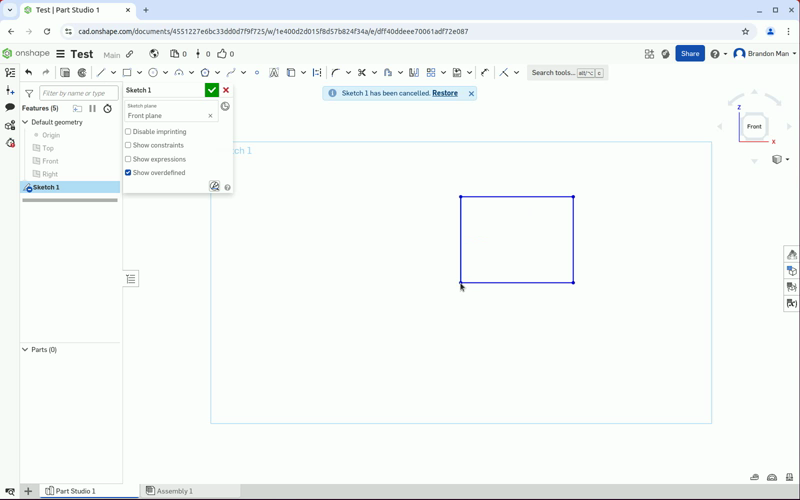
mouse_move(530, 233)
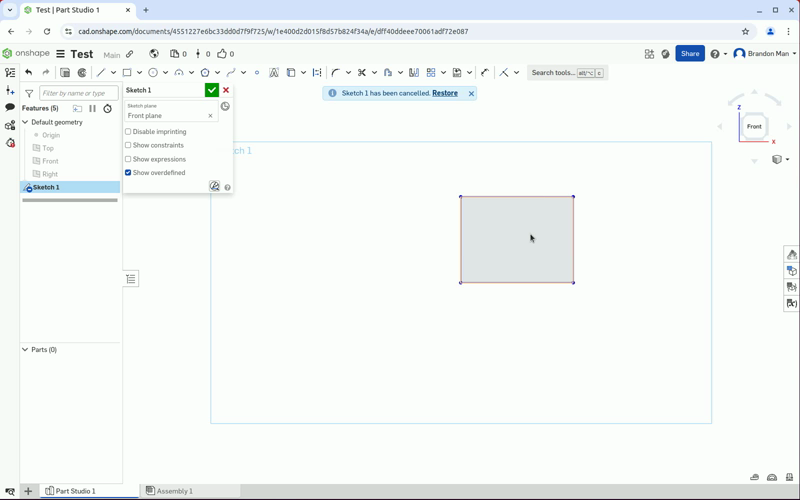
click(530, 233)
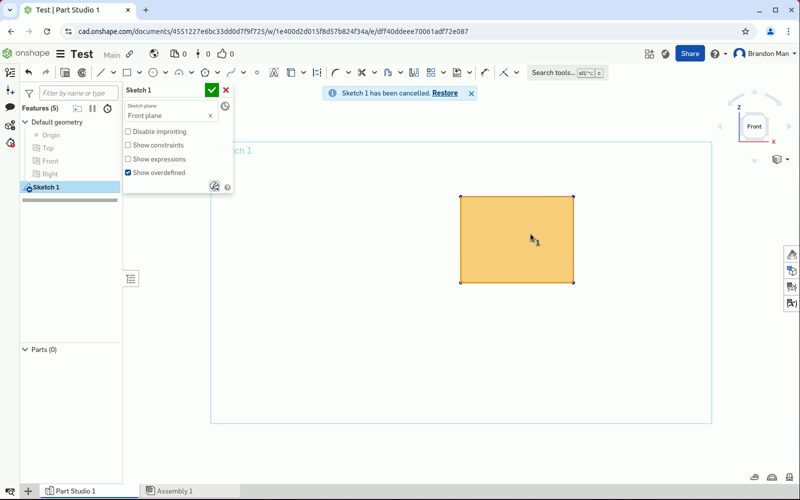
mouse_move(73, 352)
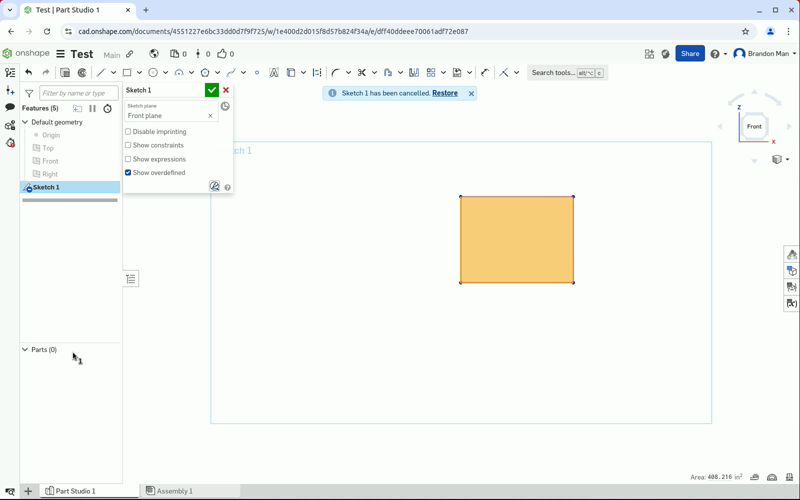
key(shift+y)
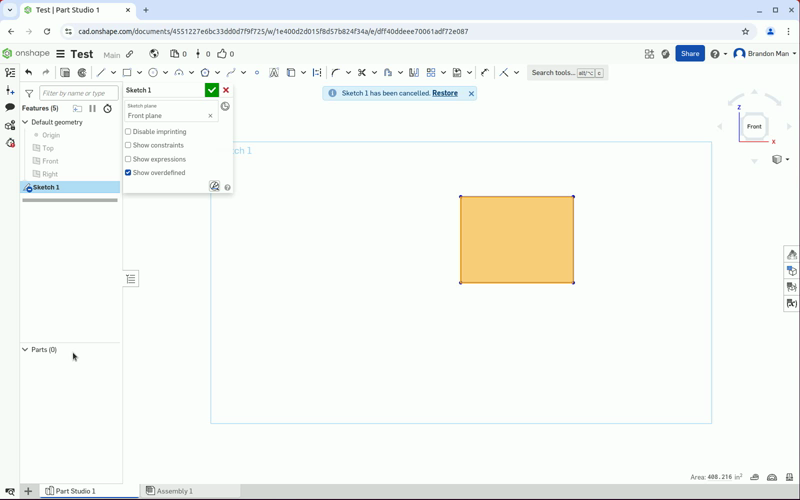
key(shift+e)
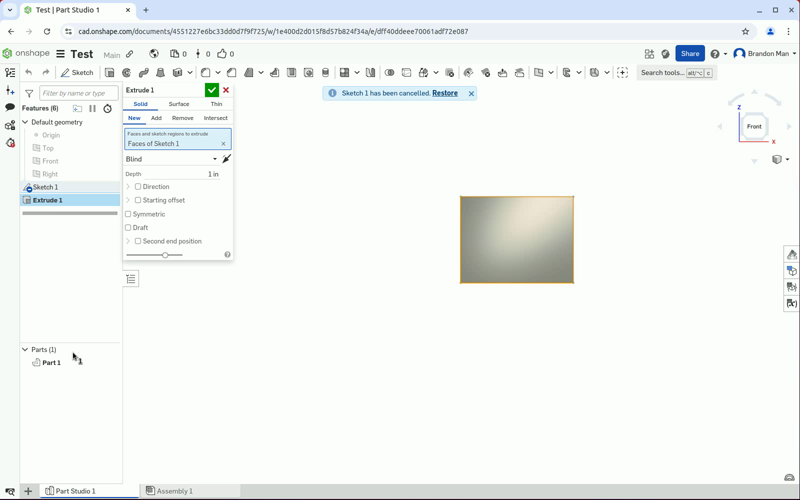
mouse_move(143, 106)
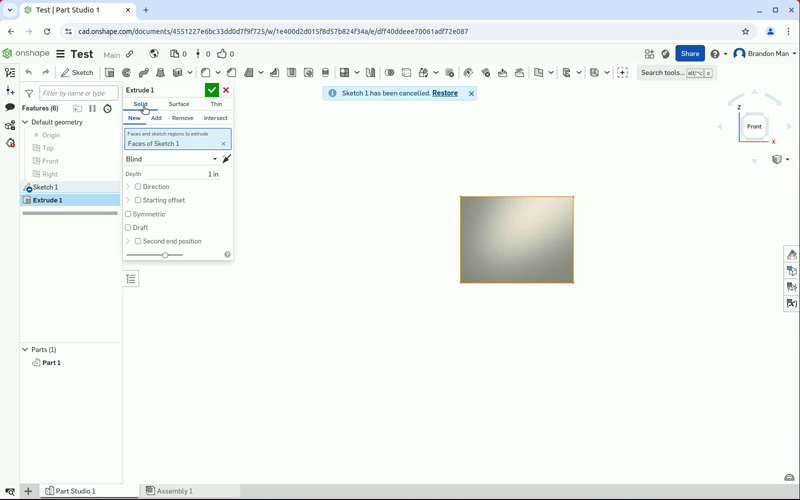
click(143, 106)
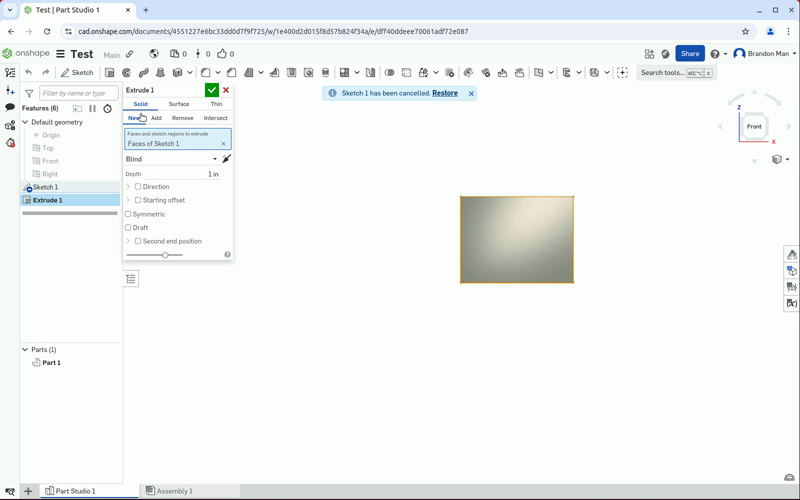
mouse_move(137, 120)
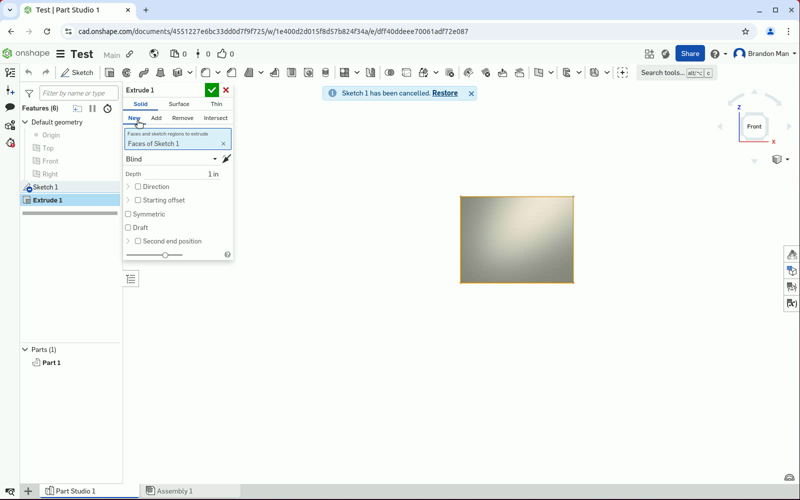
click(137, 120)
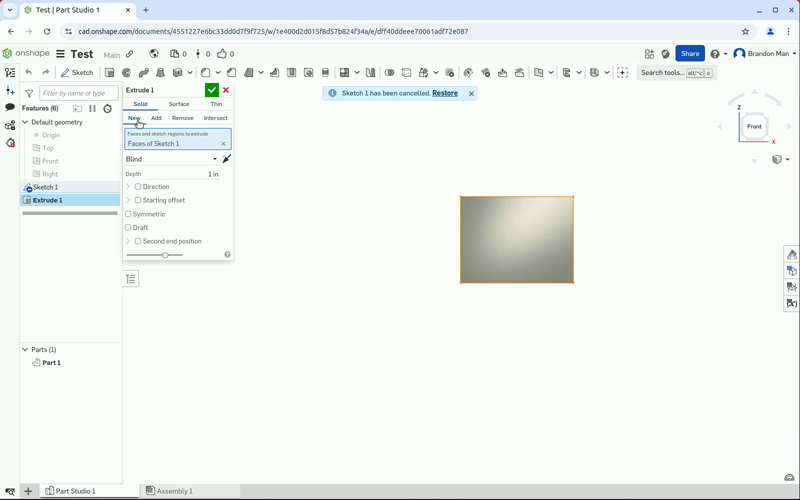
key(tab, 4)
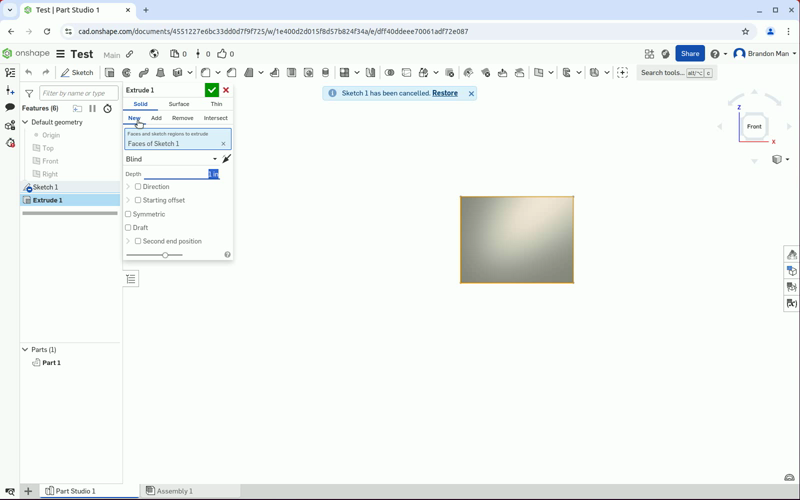
text(17.812)
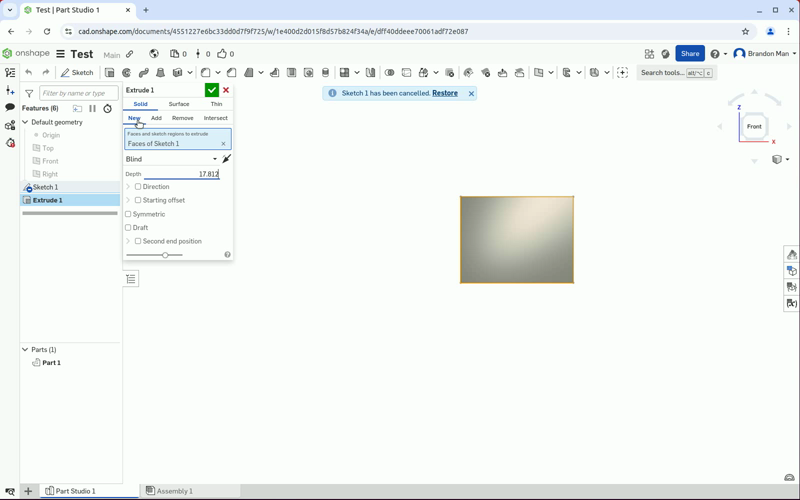
key(tab, 3)
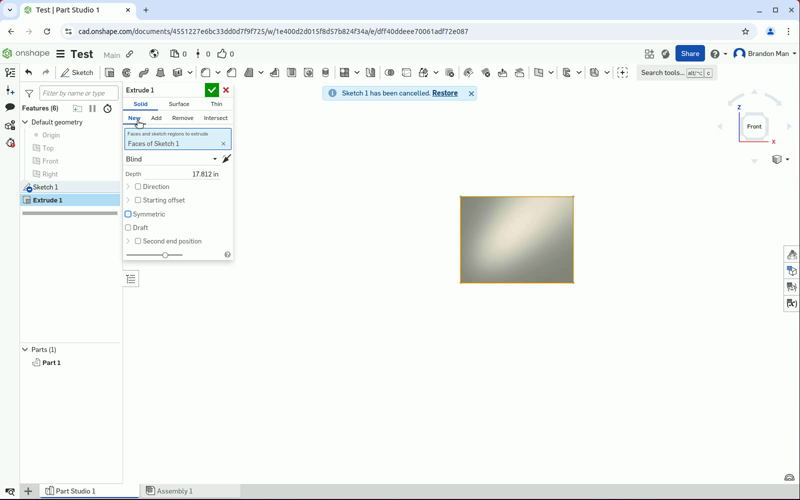
key(space)
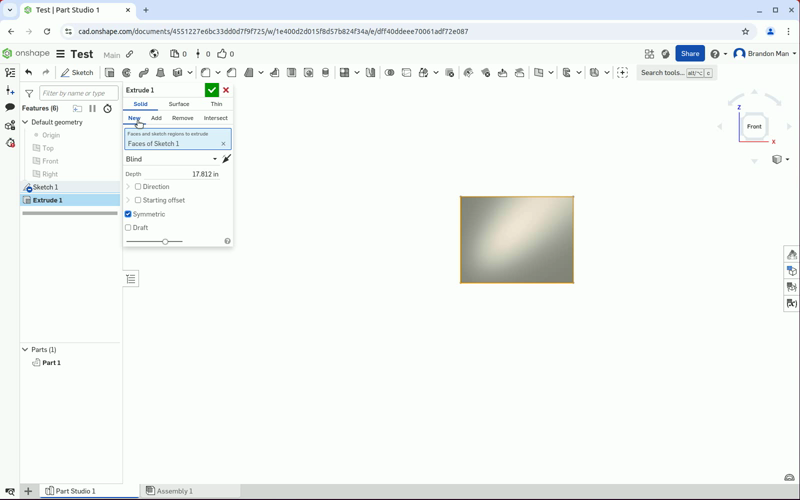
key(enter)
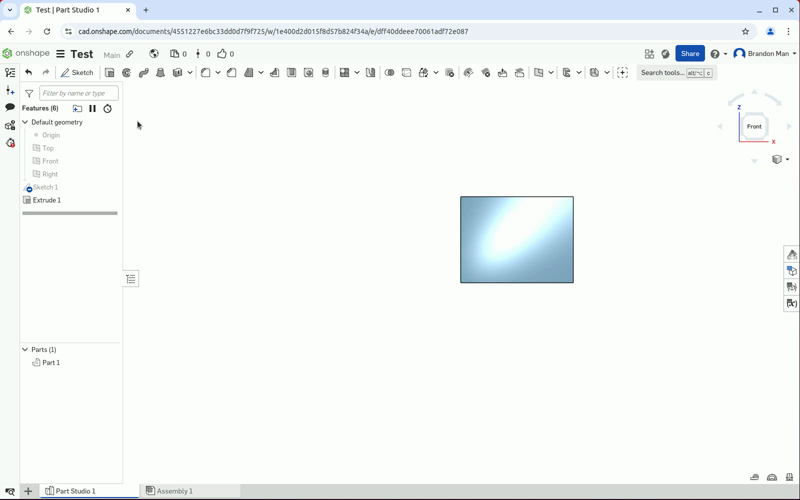
key(shift+h)
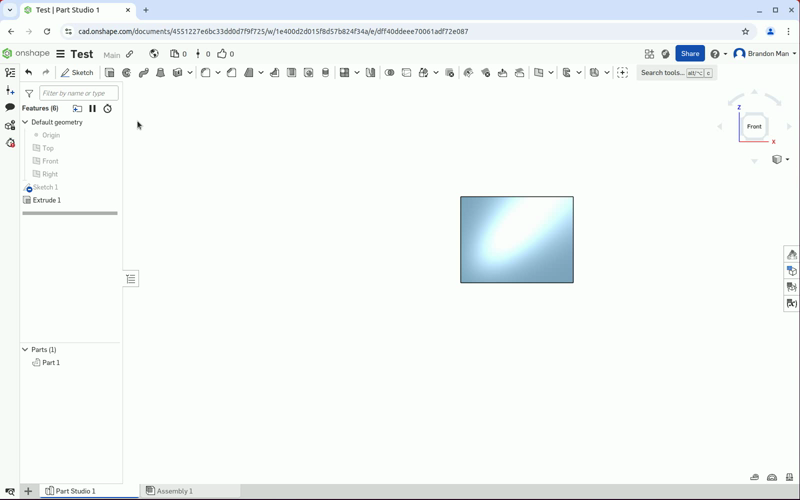
key(shift+h)
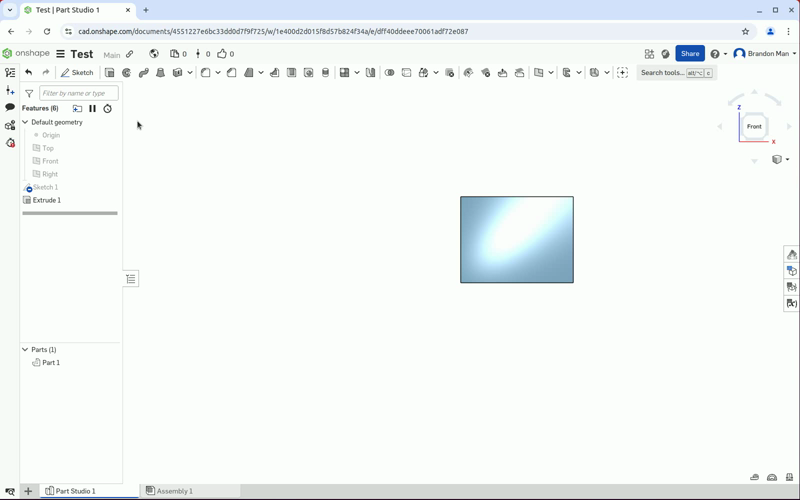
mouse_move(73, 189)
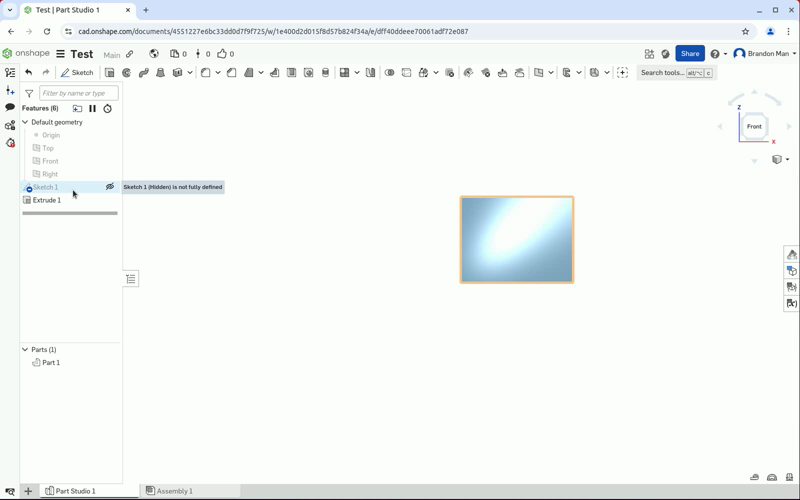
click(73, 189)
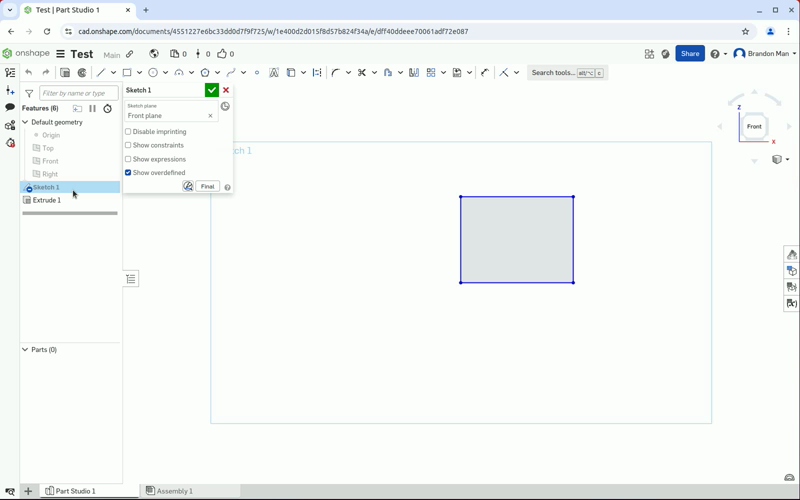
mouse_move(229, 92)
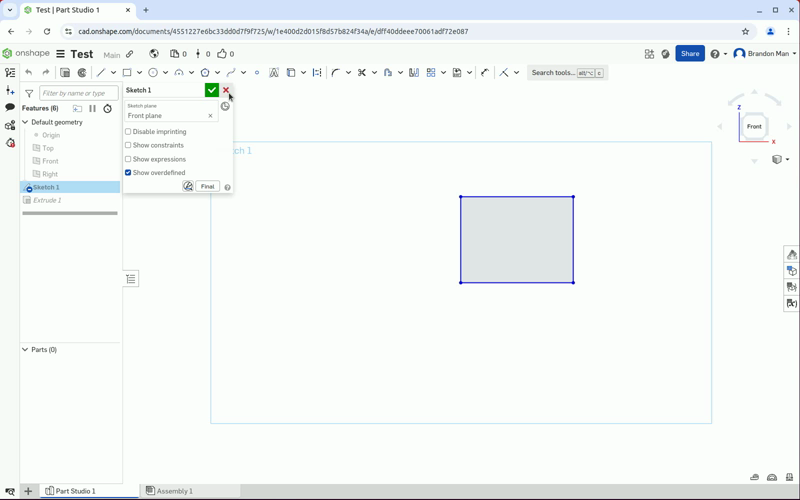
click(229, 92)
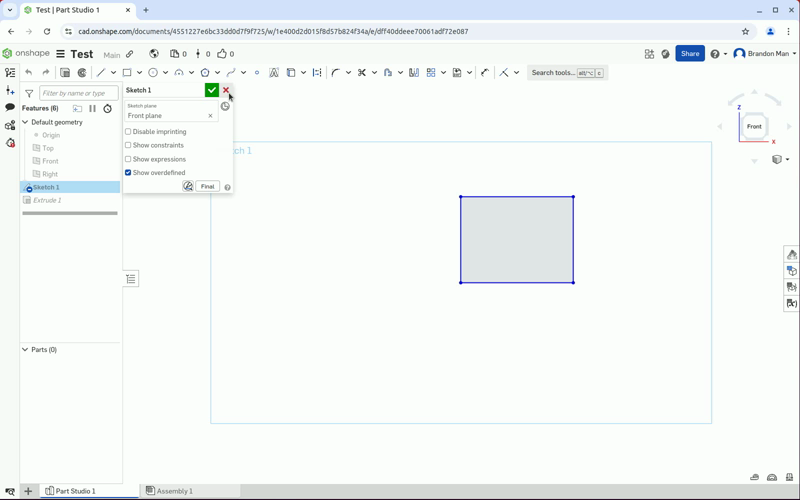
key(shift+s)
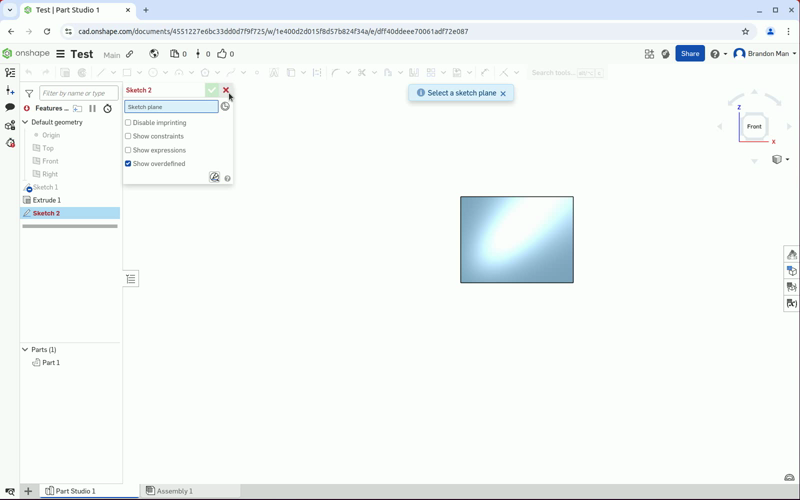
mouse_move(73, 163)
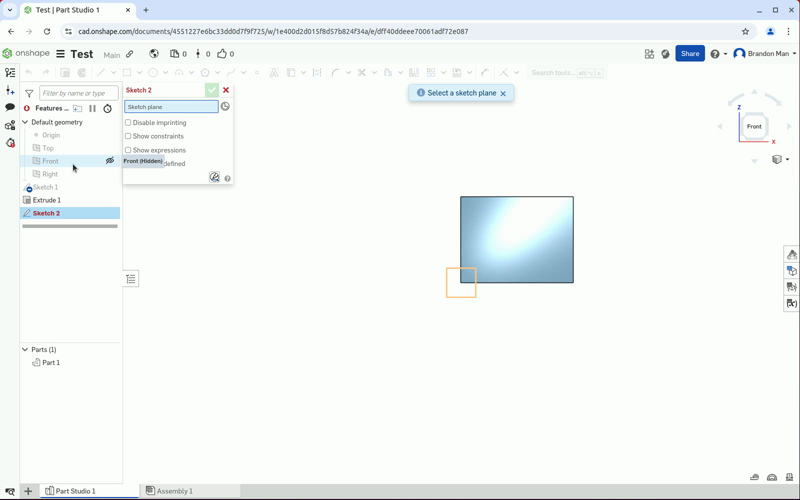
click(73, 163)
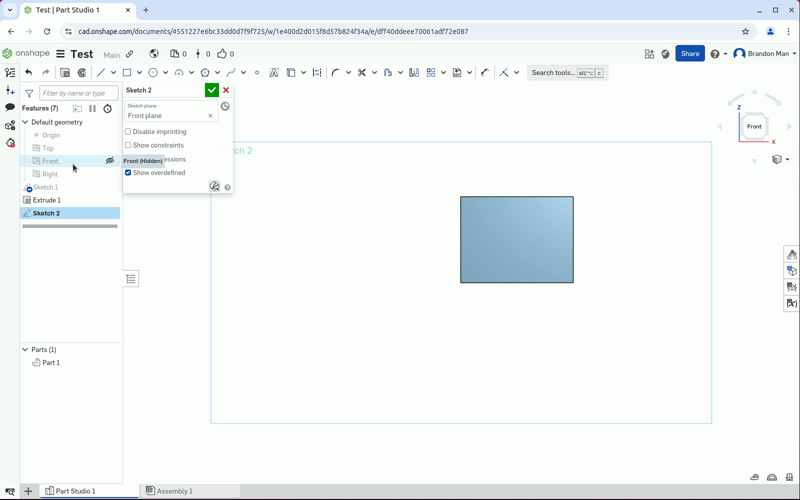
mouse_move(73, 352)
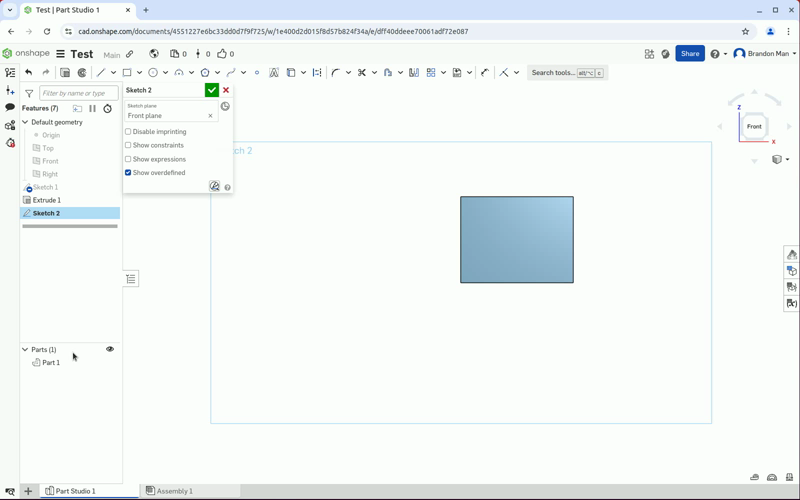
key(y)
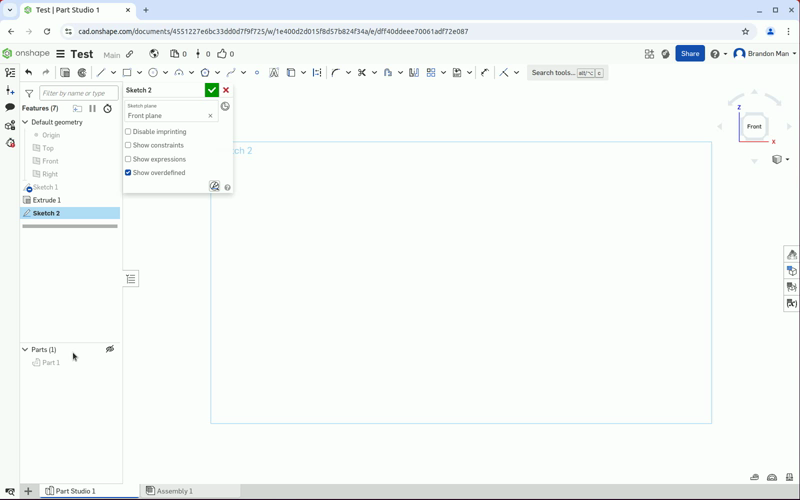
key(l)
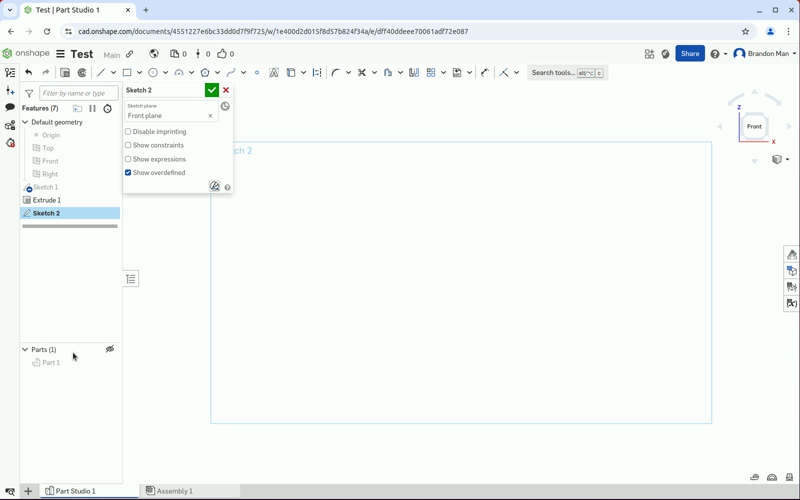
key_down(shift)
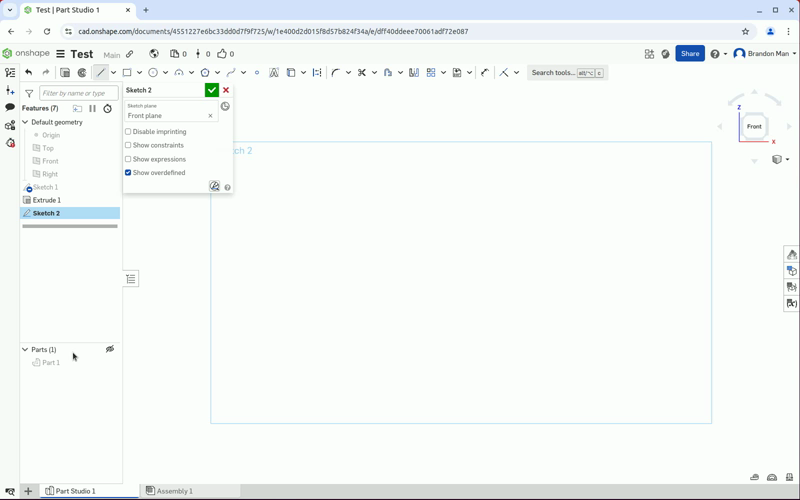
mouse_move(508, 196)
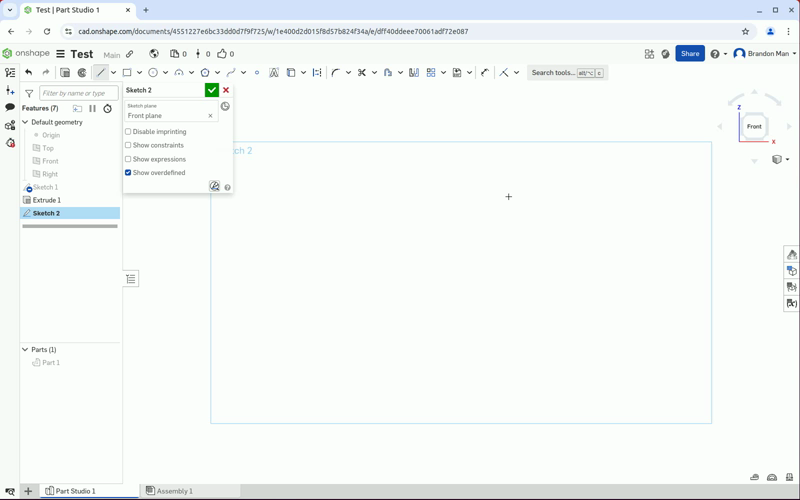
click(508, 196)
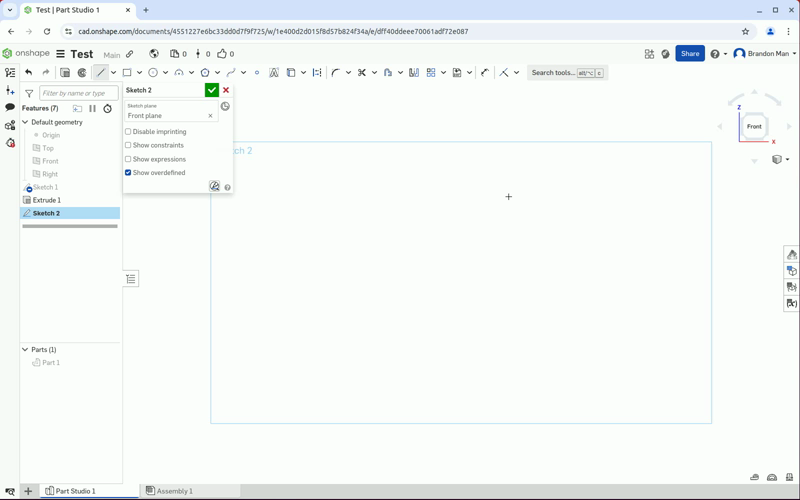
key_up(shift)
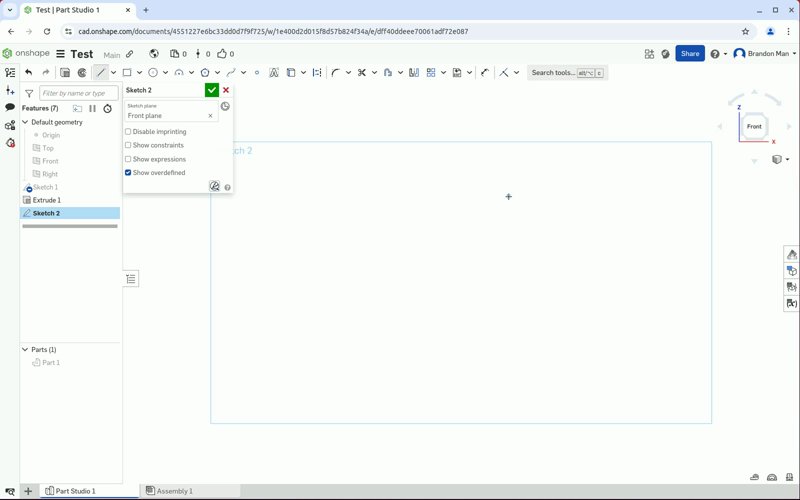
key_down(shift)
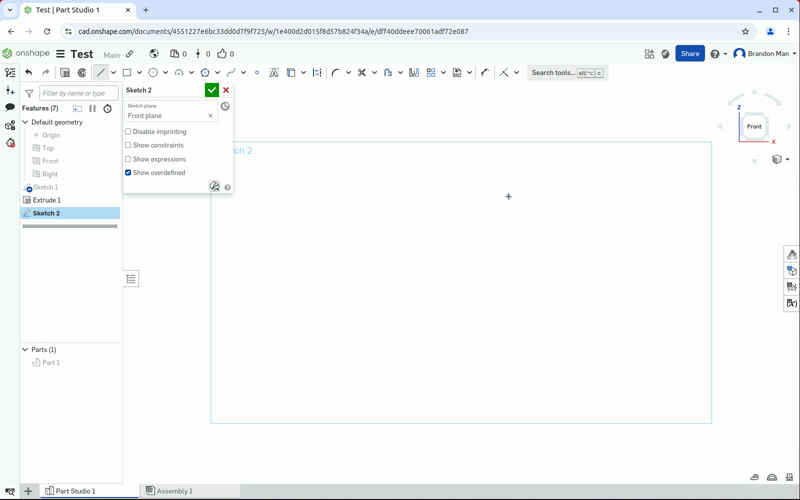
mouse_move(573, 261)
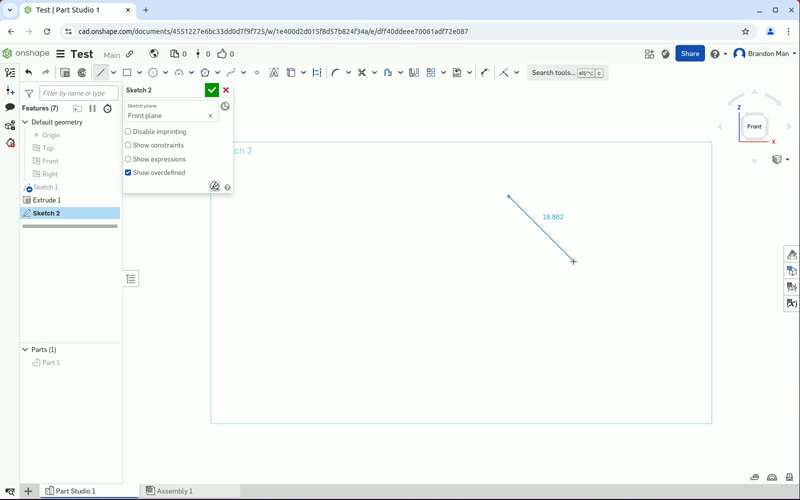
click(573, 261)
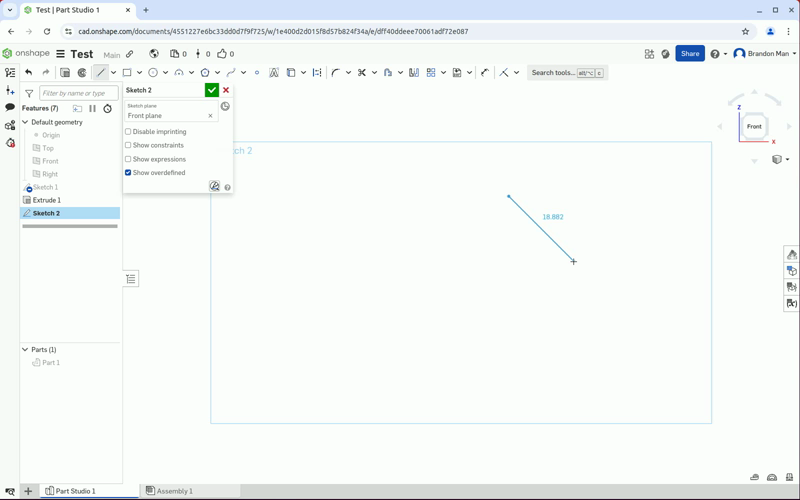
key_up(shift)
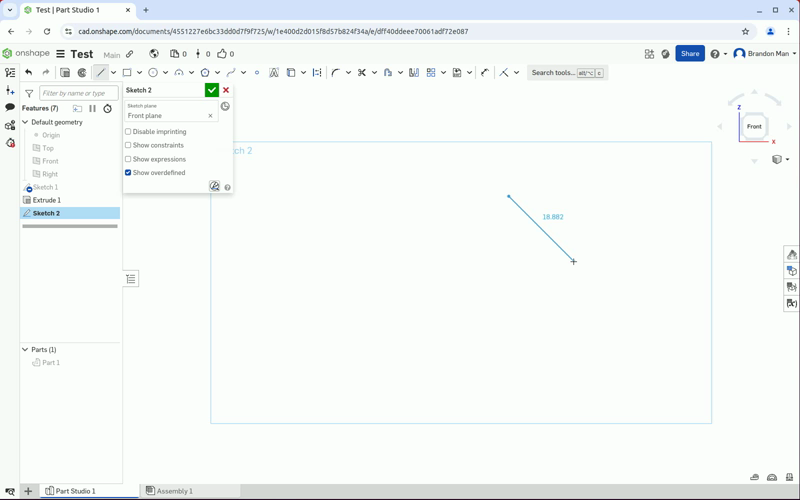
key_down(shift)
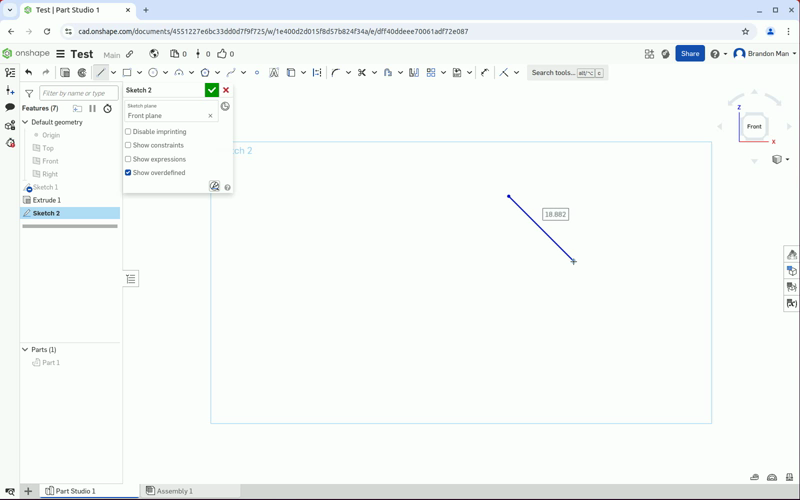
mouse_move(573, 196)
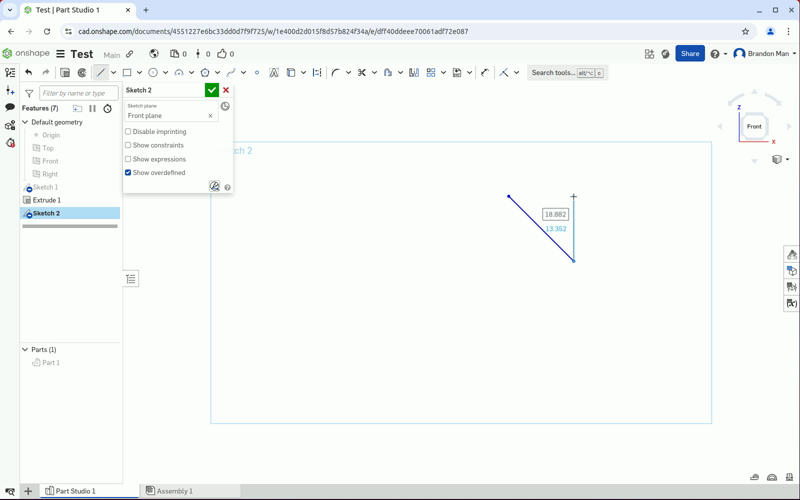
click(573, 196)
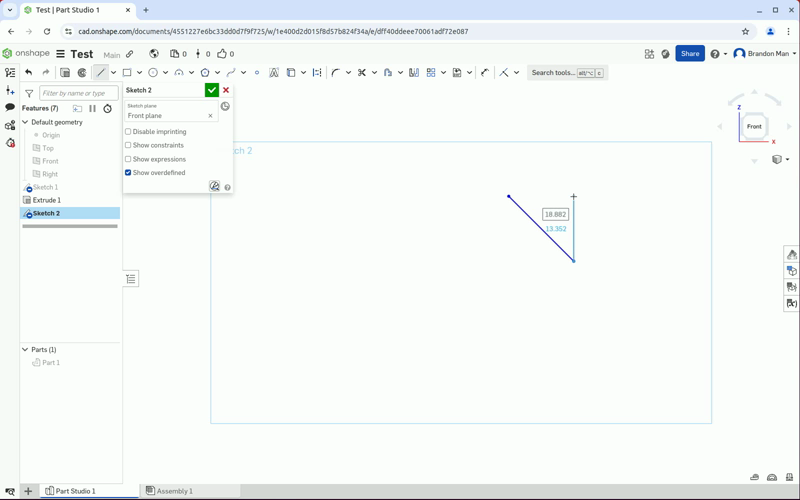
key_up(shift)
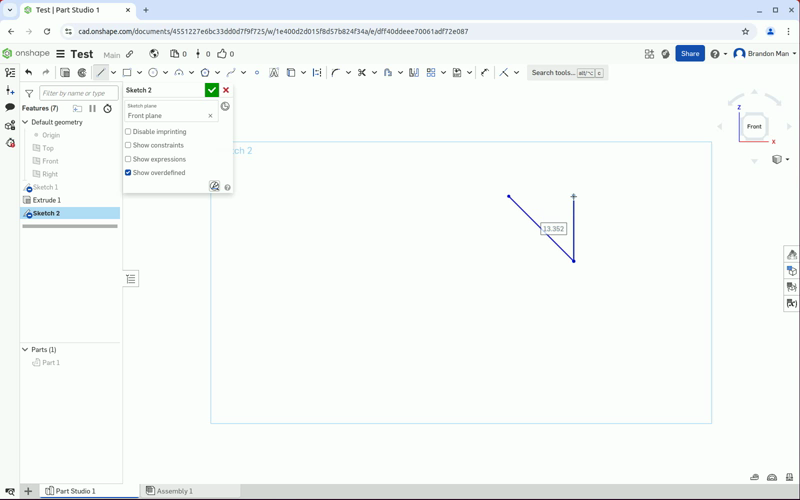
key_down(shift)
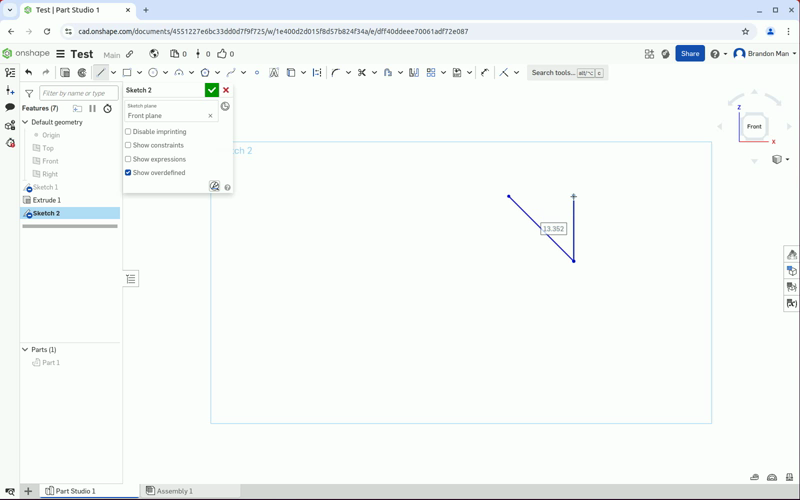
mouse_move(508, 196)
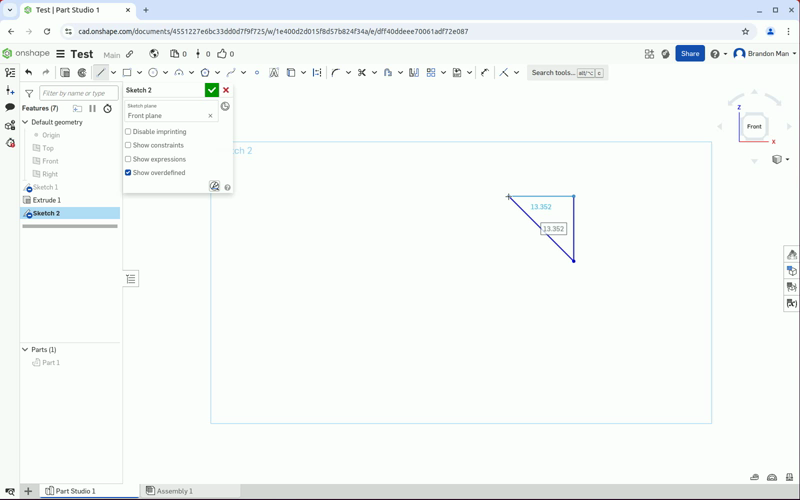
key_up(shift)
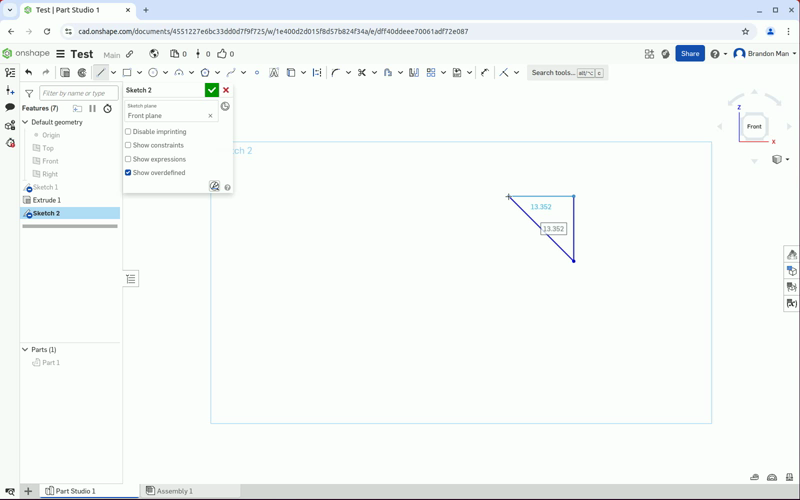
click(508, 196)
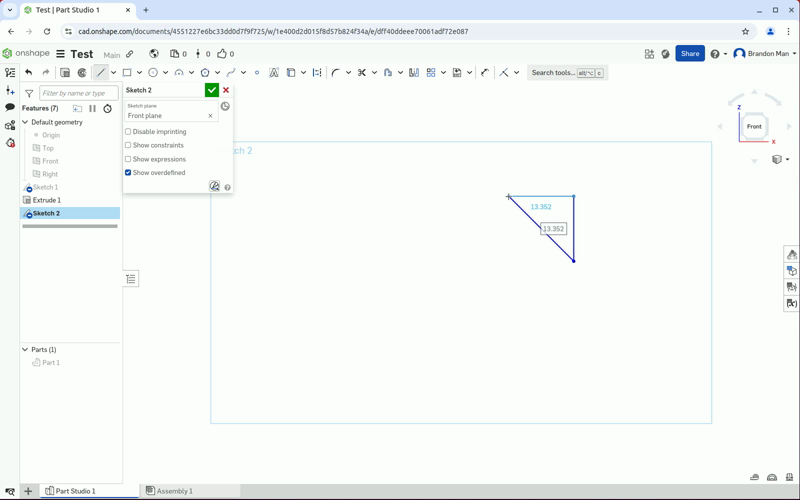
key(esc)
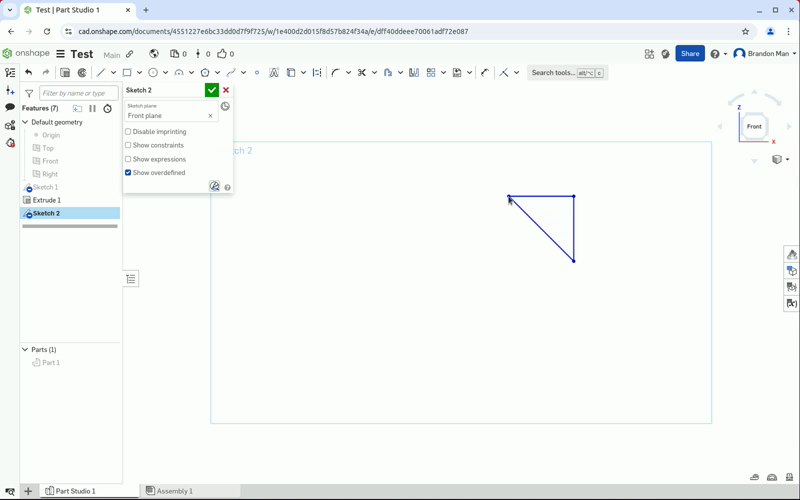
mouse_move(555, 201)
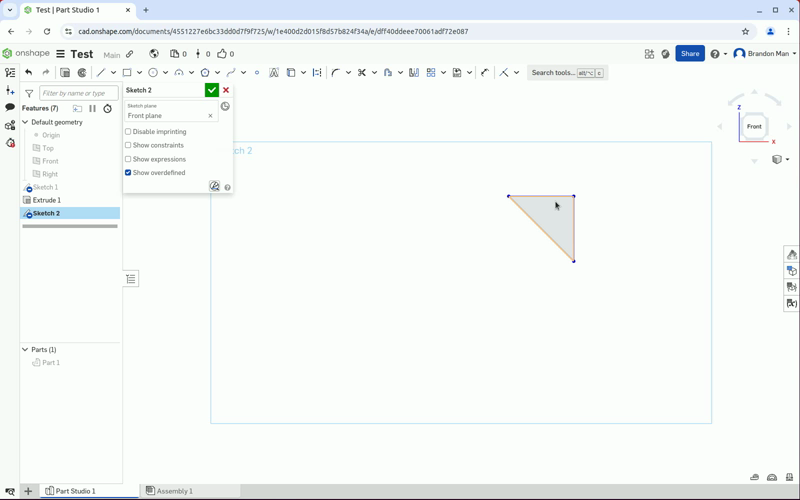
click(555, 201)
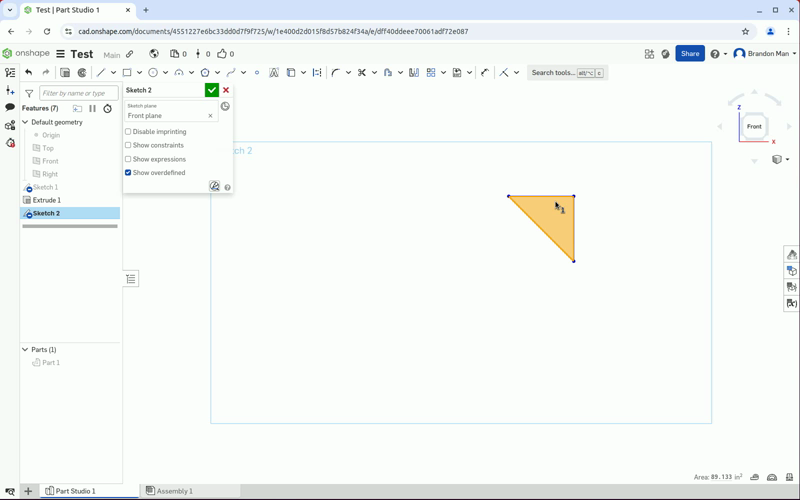
mouse_move(73, 352)
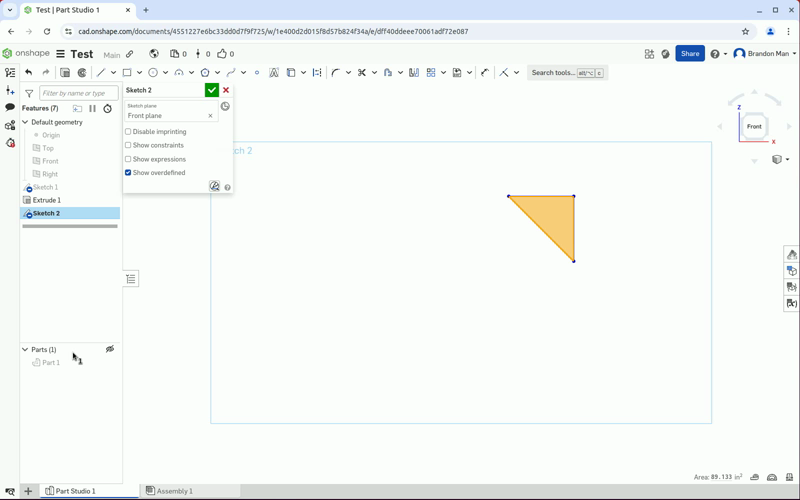
key(shift+y)
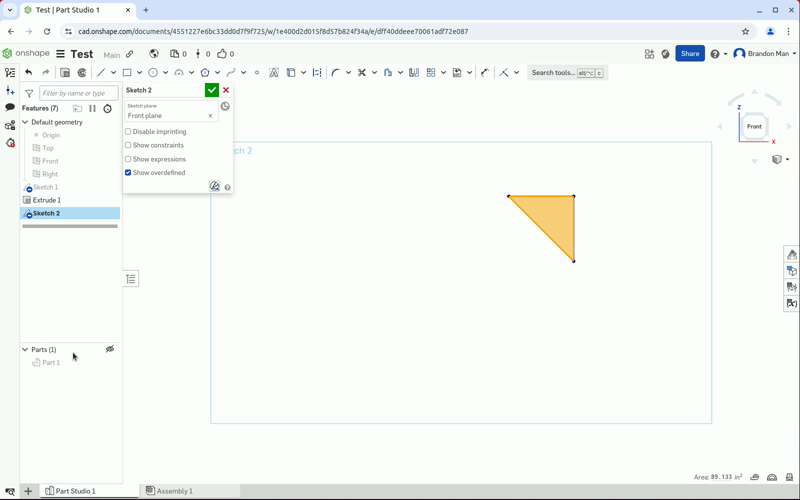
key(shift+e)
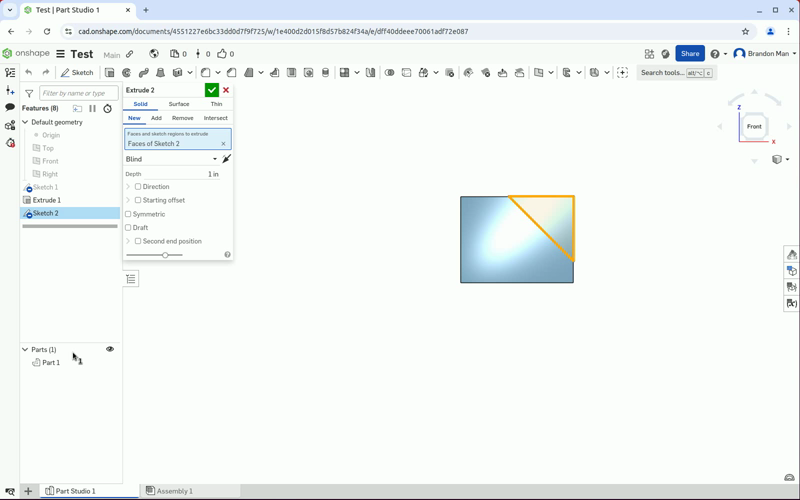
mouse_move(143, 106)
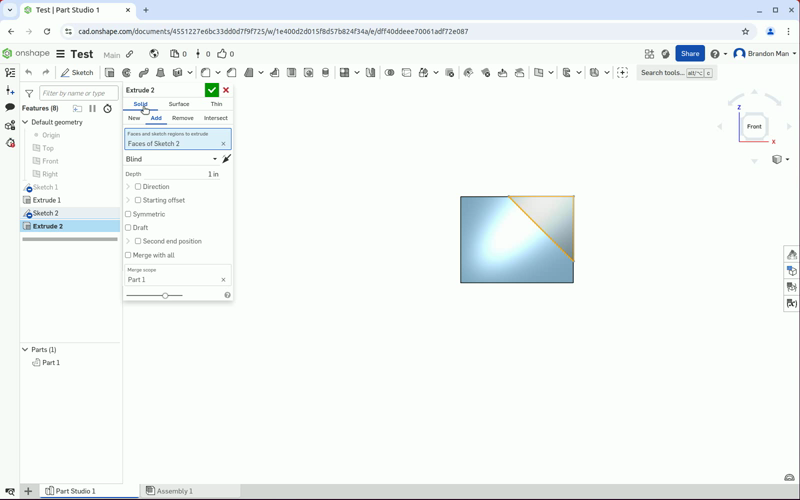
click(143, 106)
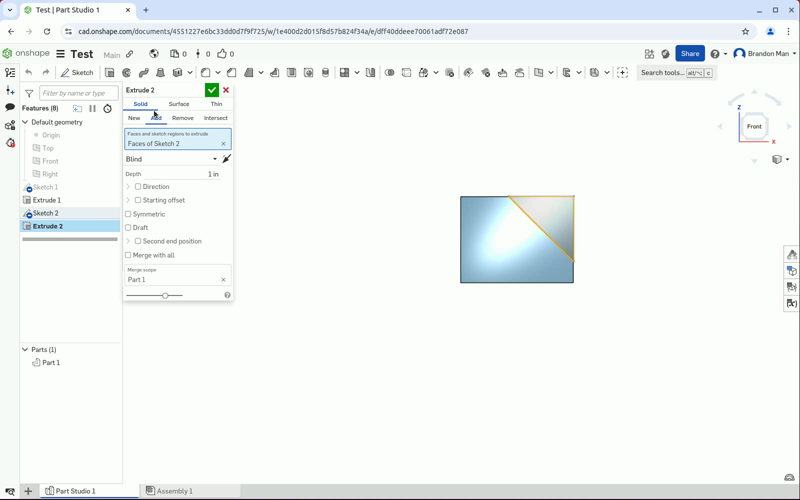
mouse_move(186, 120)
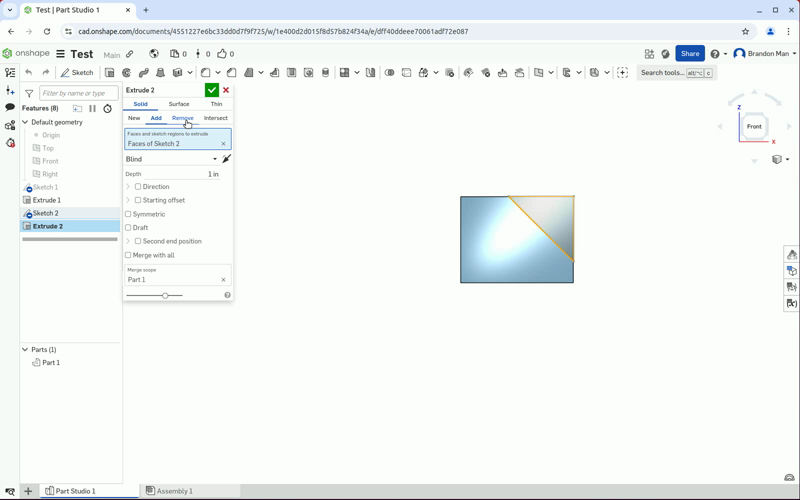
click(186, 120)
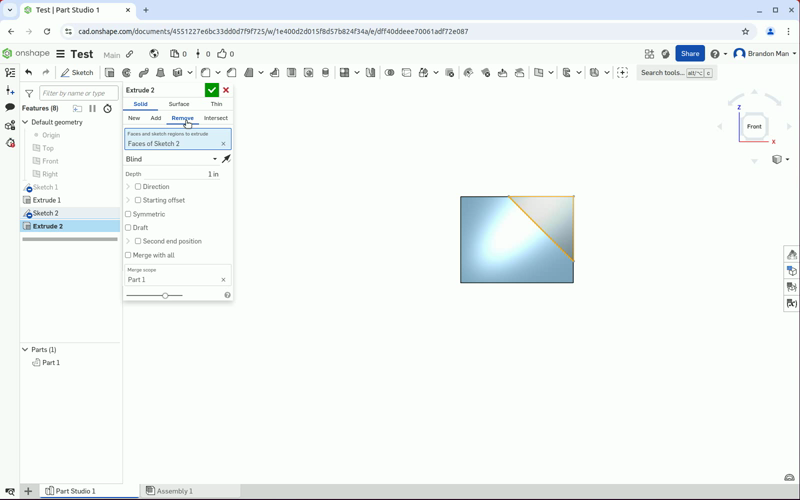
key(tab, 4)
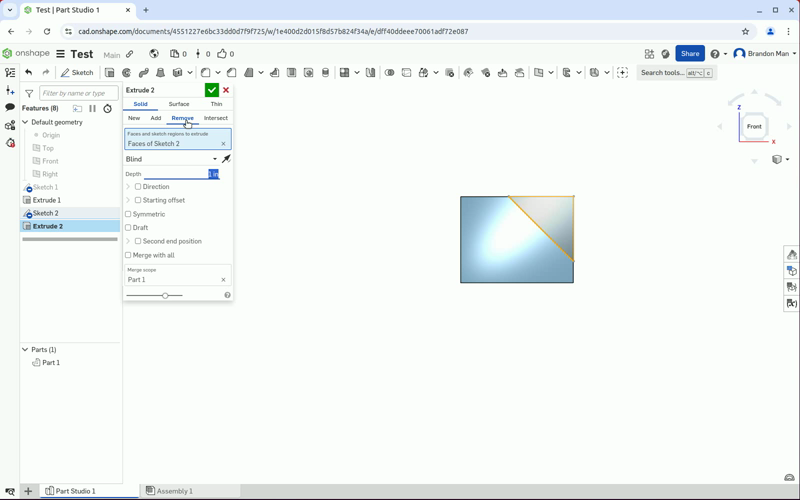
text(8.666)
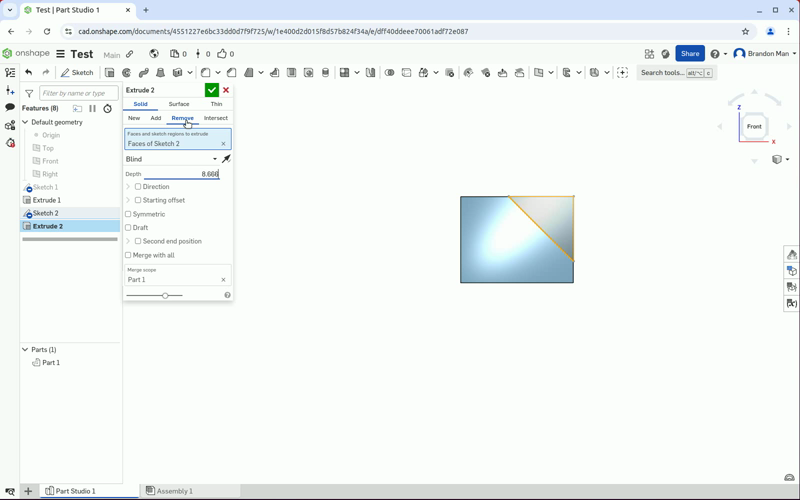
key(tab, 3)
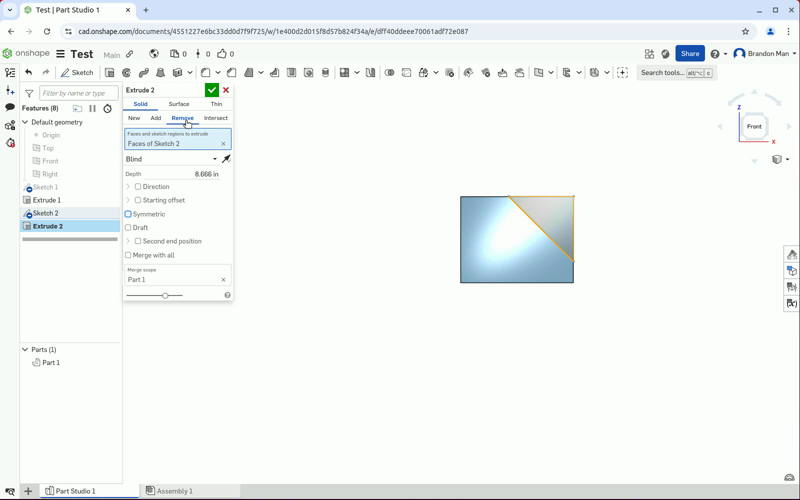
key(space)
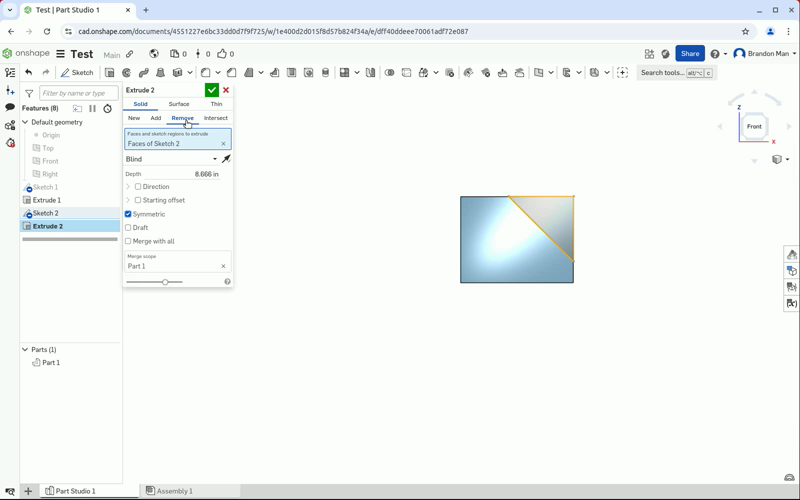
key(tab, 2)
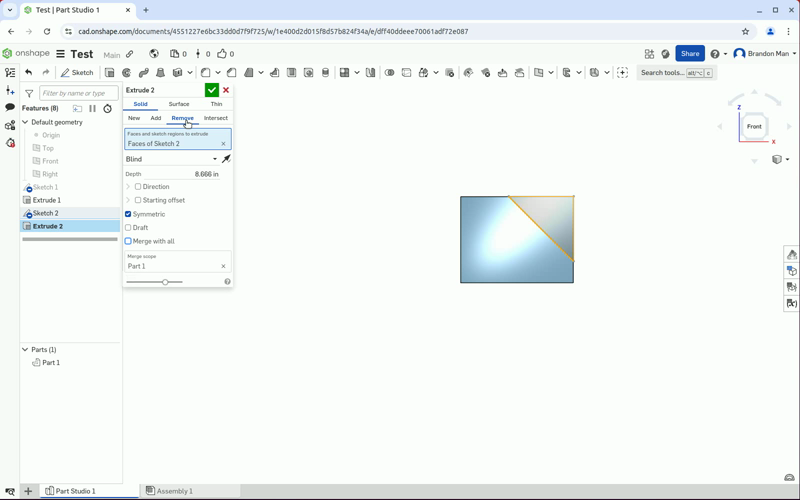
key(space)
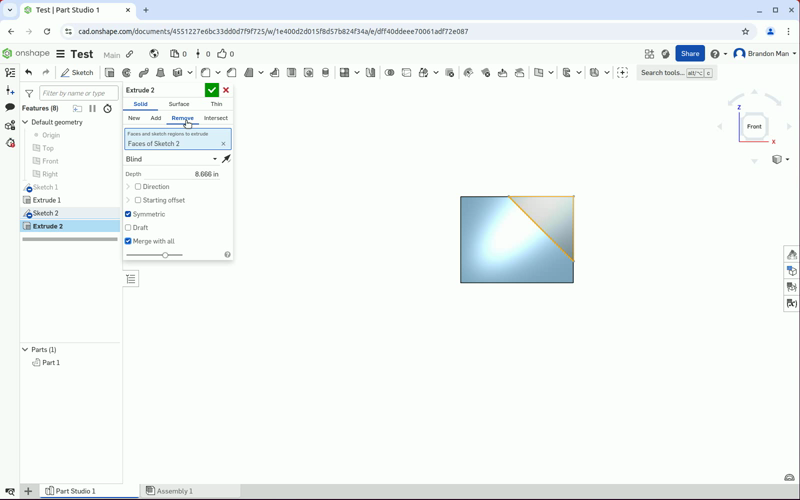
key(enter)
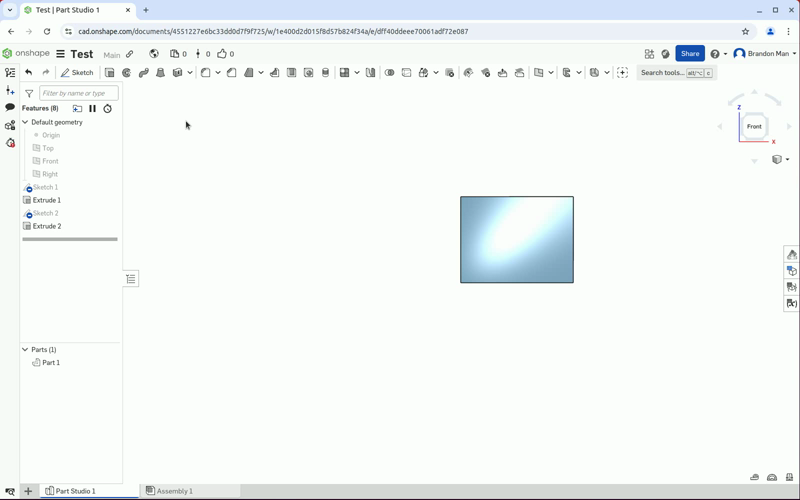
key(shift+h)
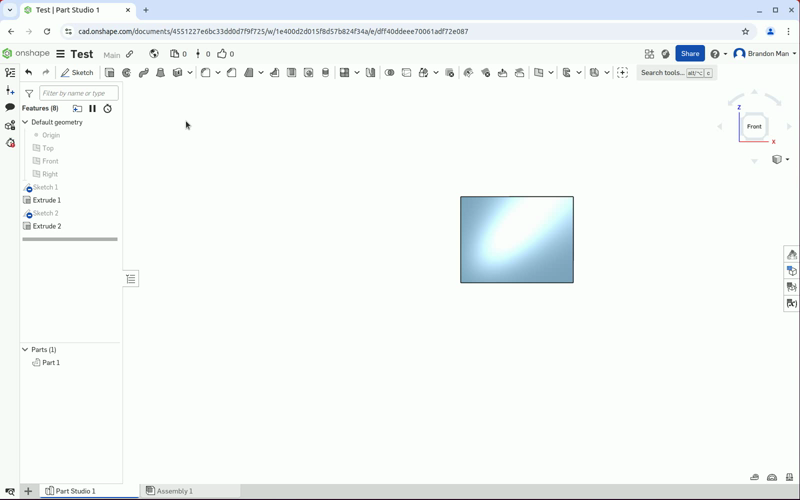
key(shift+h)
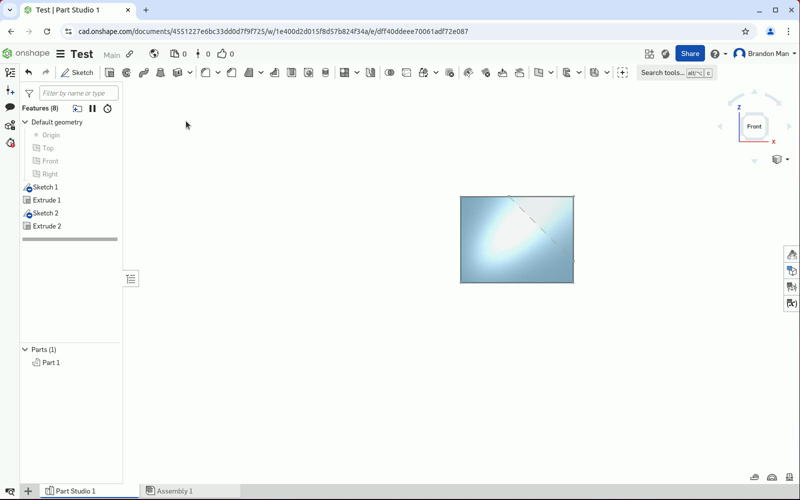
key(shift+7)
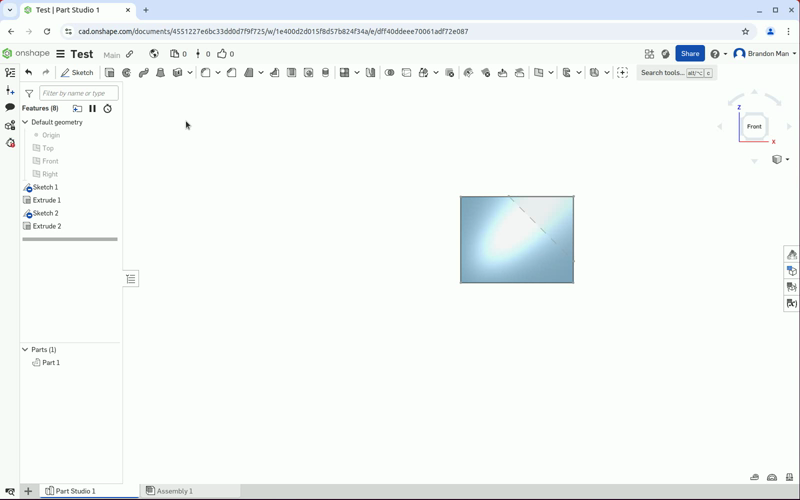
key(left, 2)
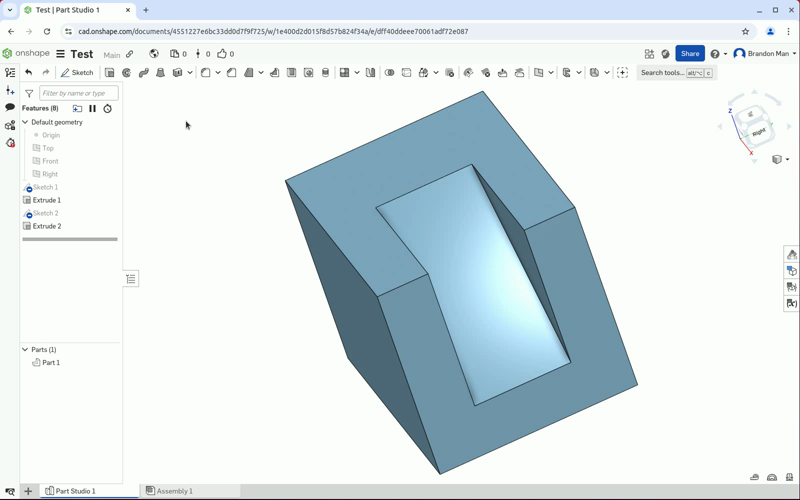
key(down, 2)
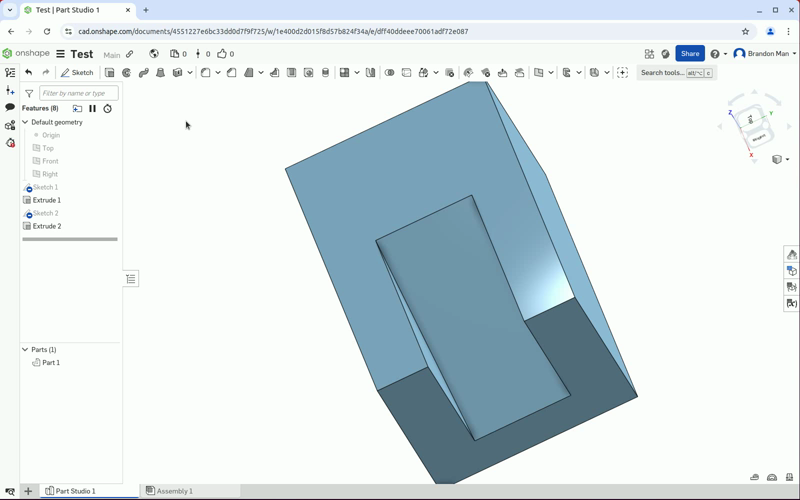
key(up, 2)
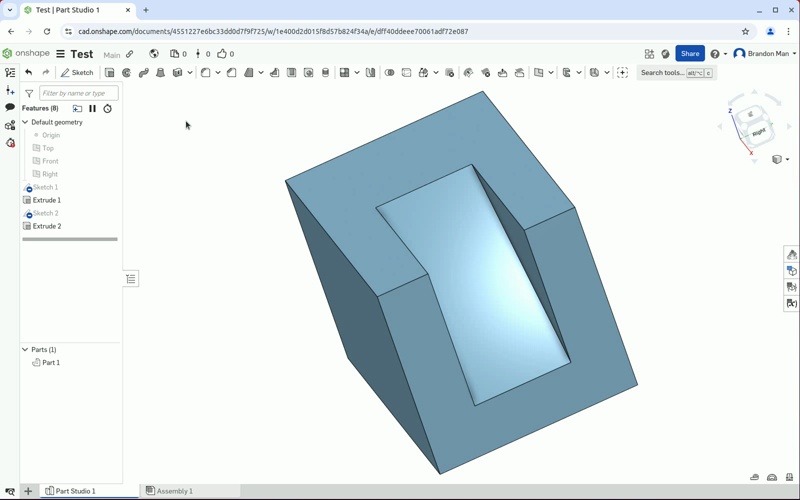
key(right, 2)
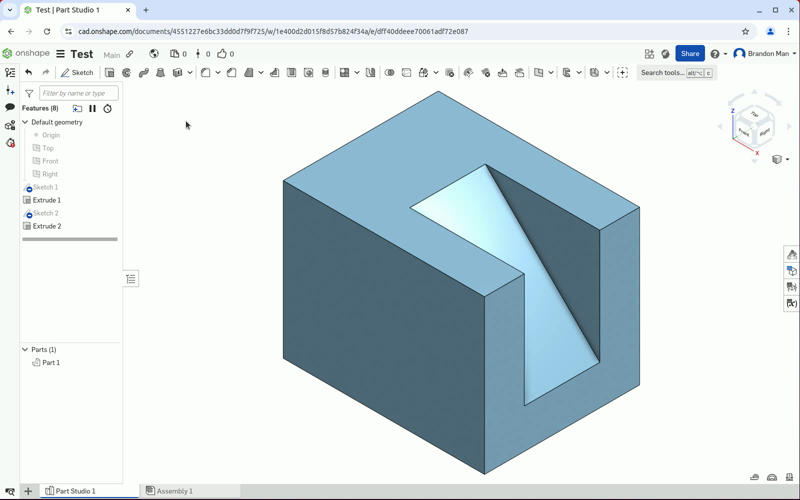
mouse_move(73, 189)
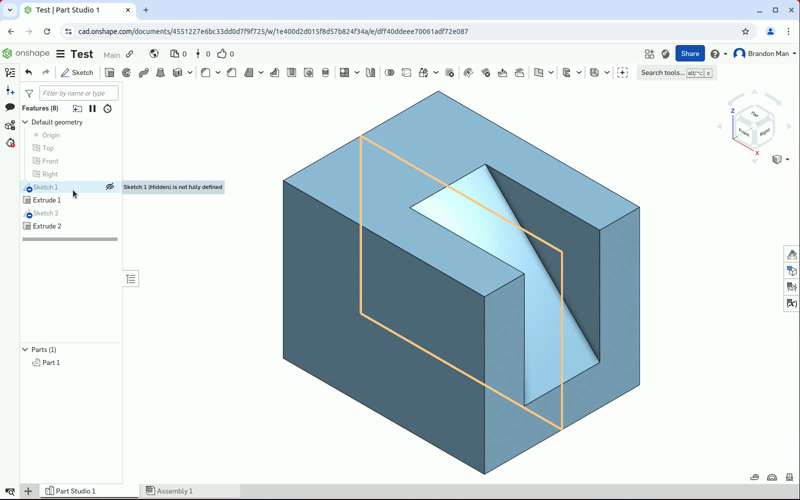
click(73, 189)